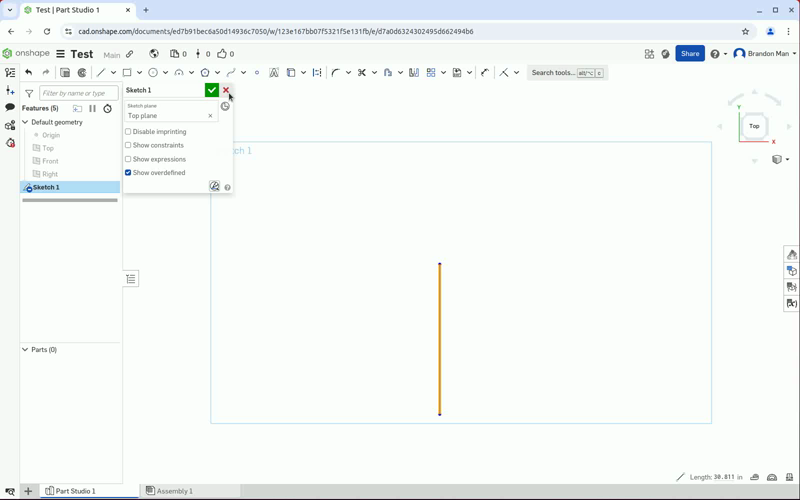
key(shift+h)
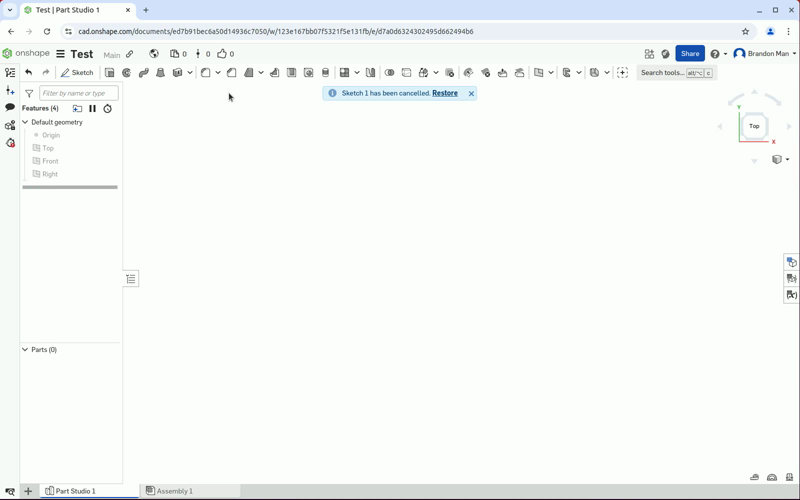
mouse_move(73, 352)
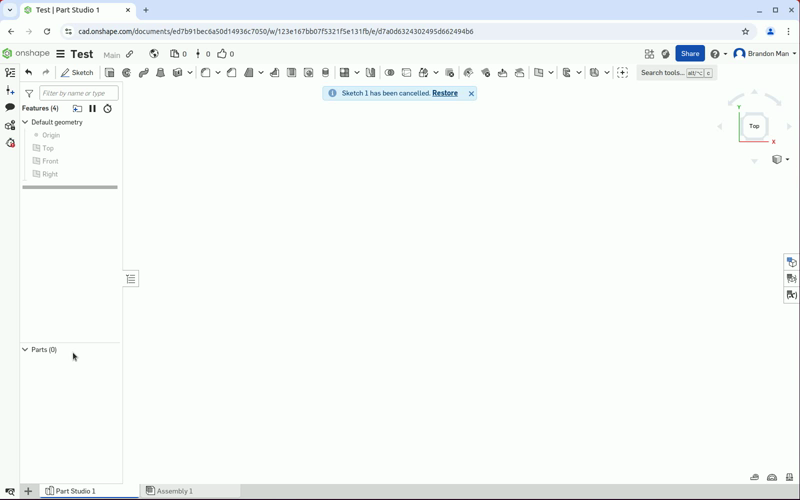
key(y)
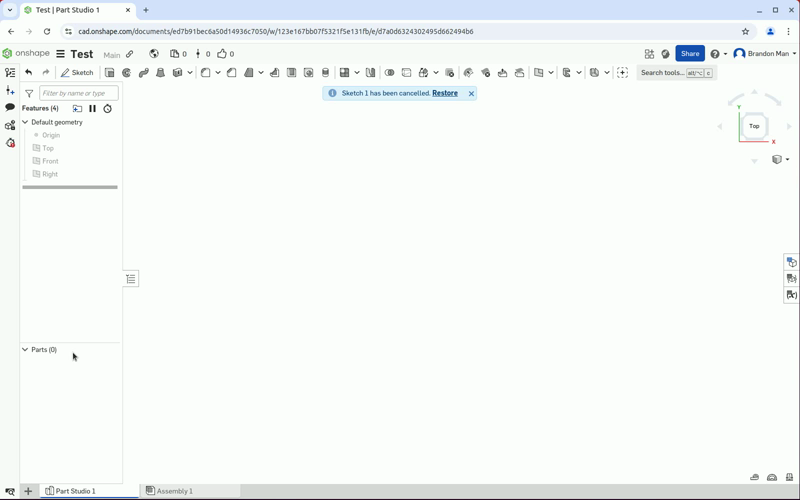
key(shift+p)
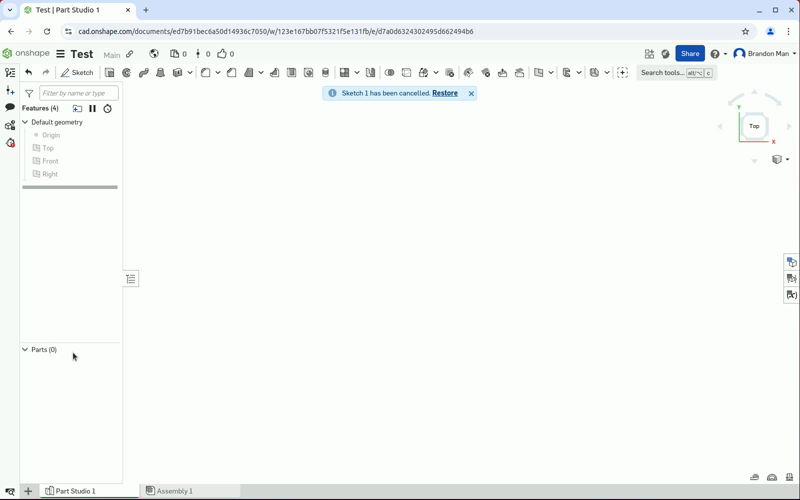
key(space)
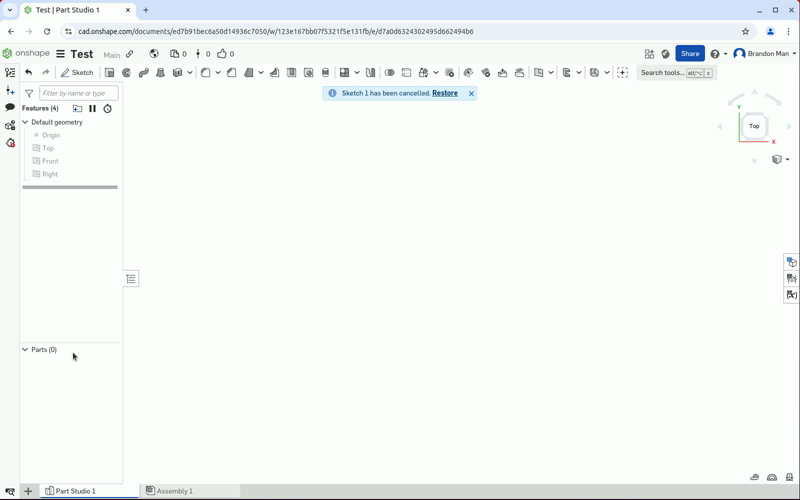
key_down(shift)
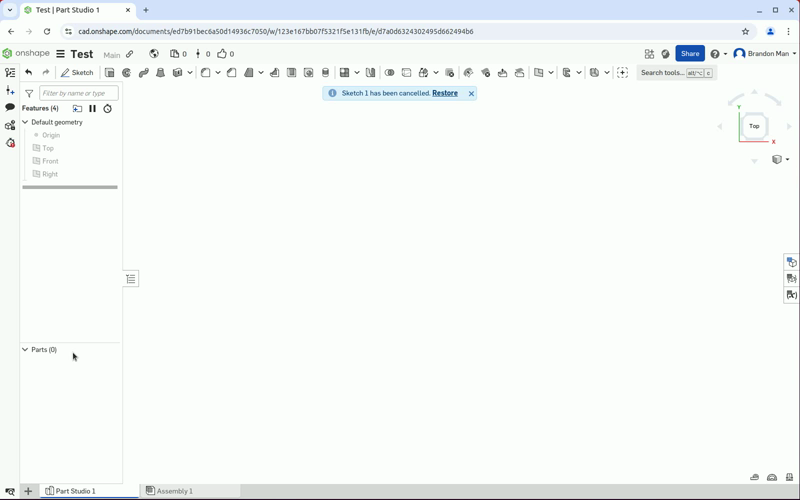
key(up)
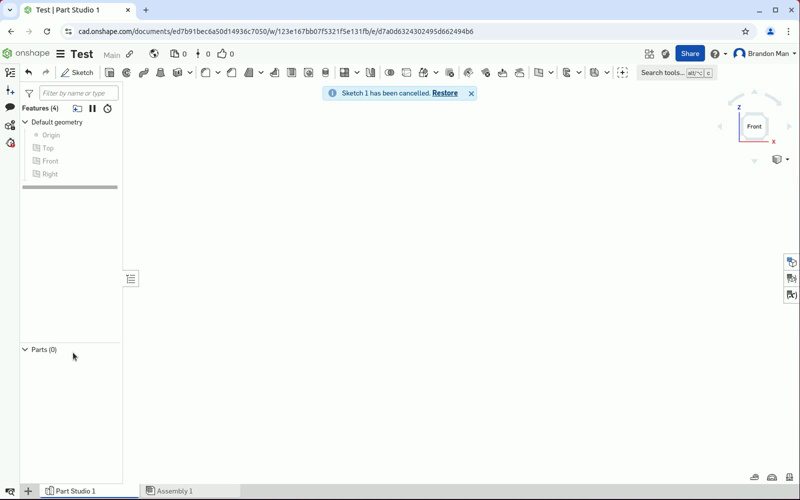
key_up(shift)
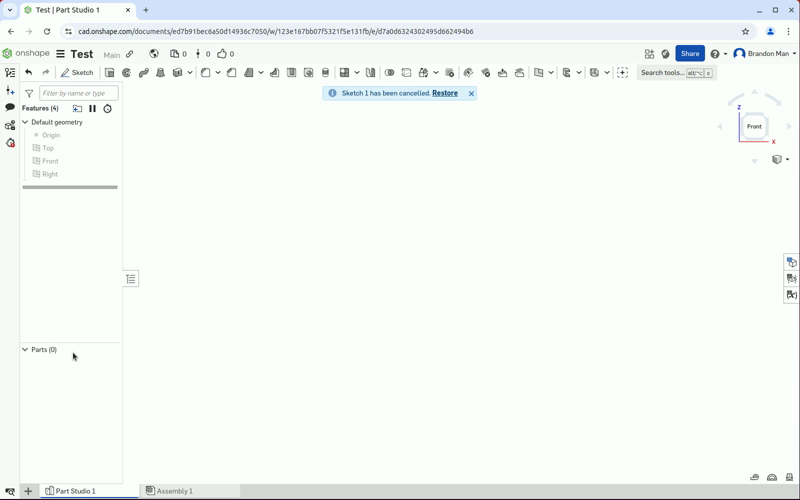
key(space)
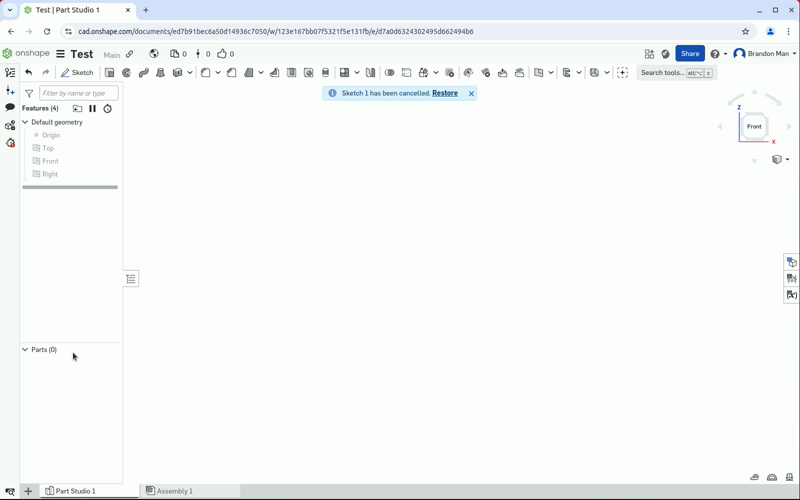
key_down(shift)
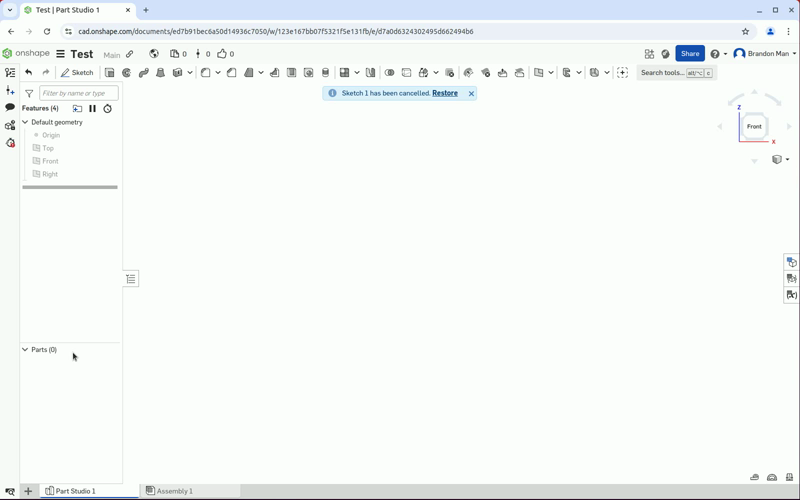
key(left)
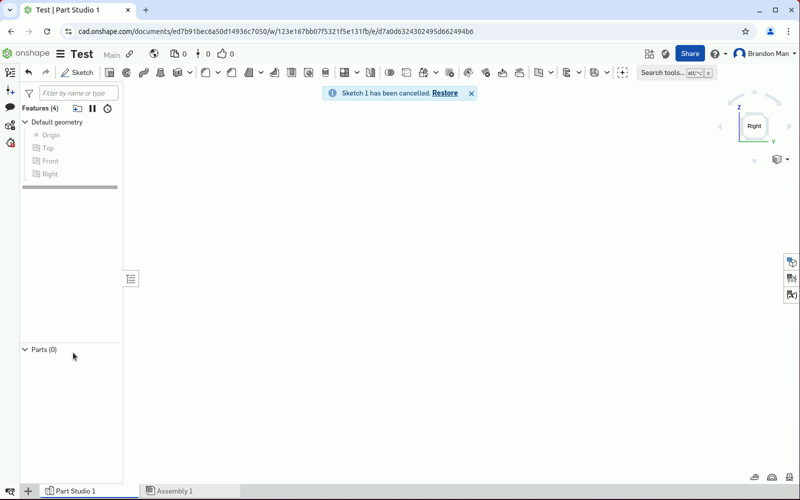
key_up(shift)
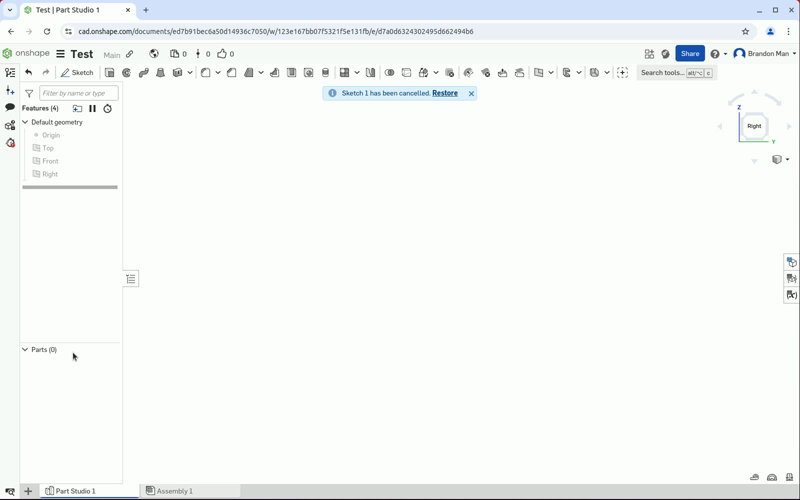
mouse_move(73, 352)
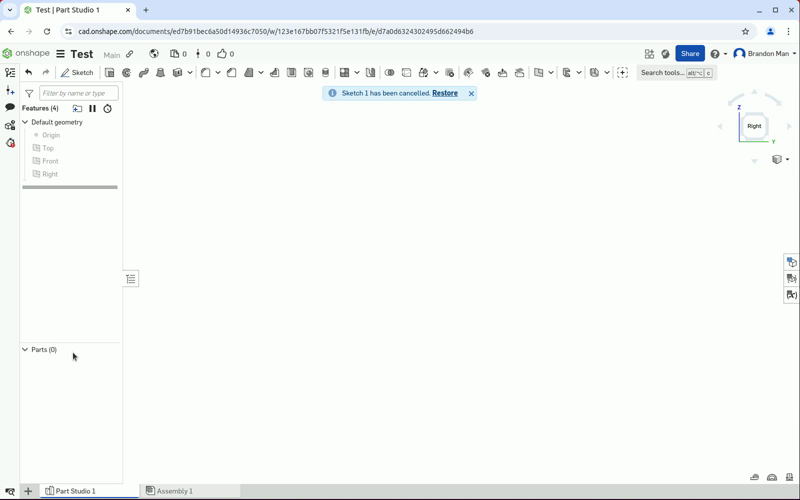
key(shift+y)
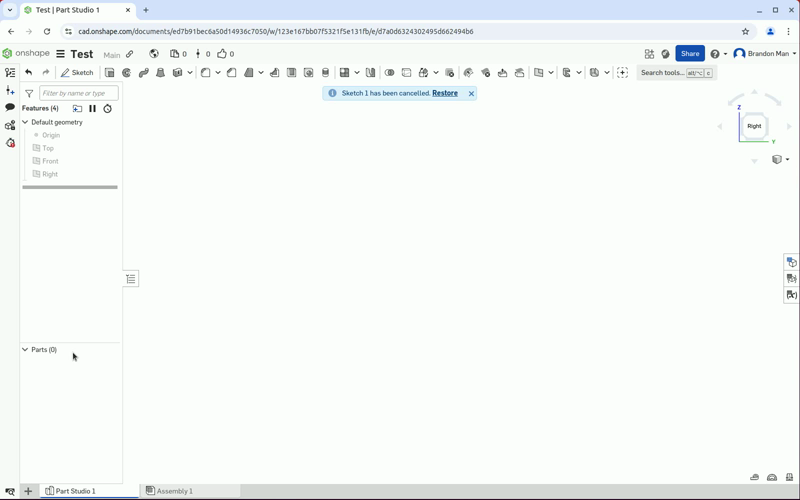
key(shift+s)
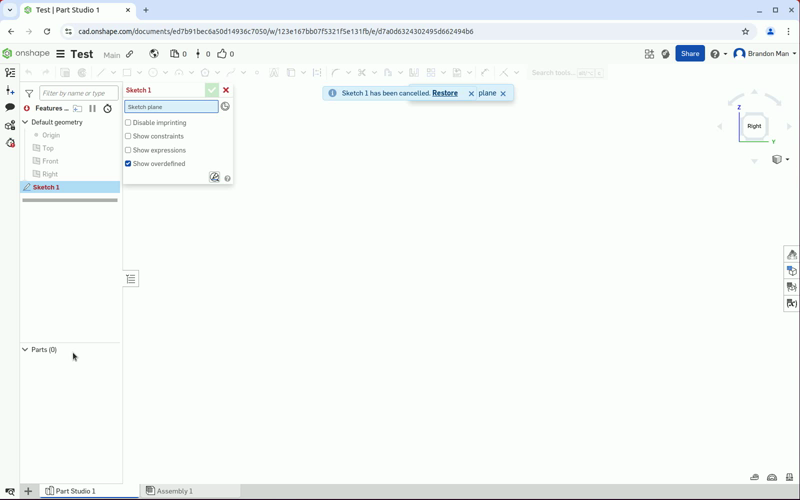
mouse_move(73, 176)
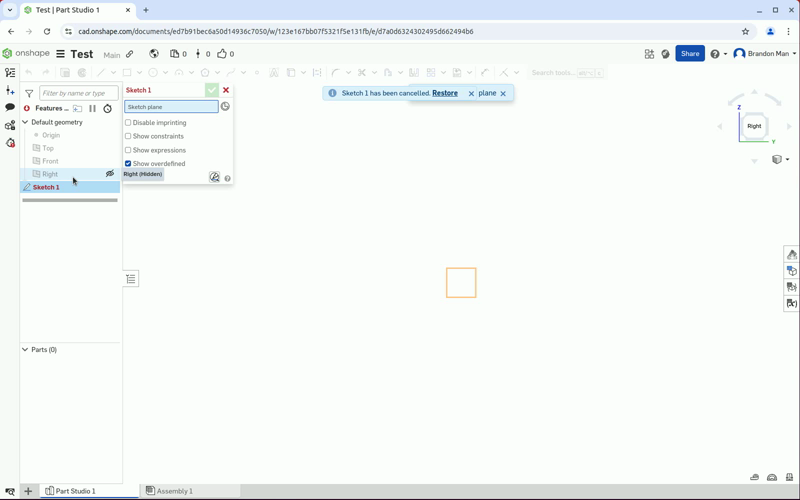
click(73, 176)
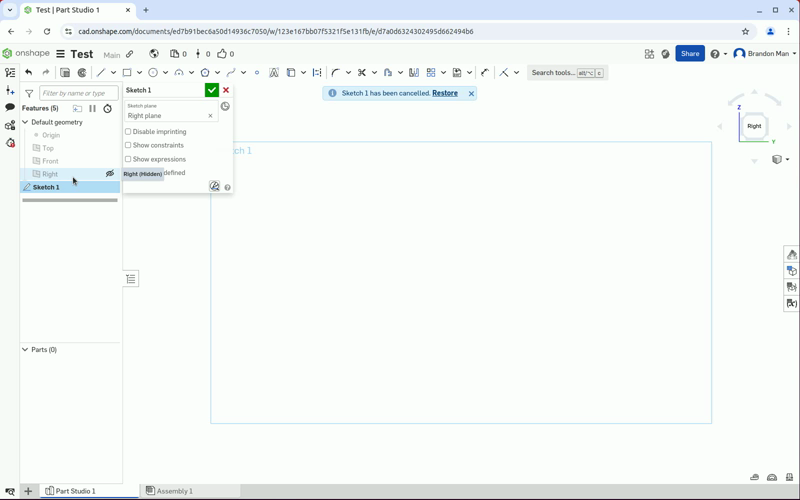
mouse_move(73, 352)
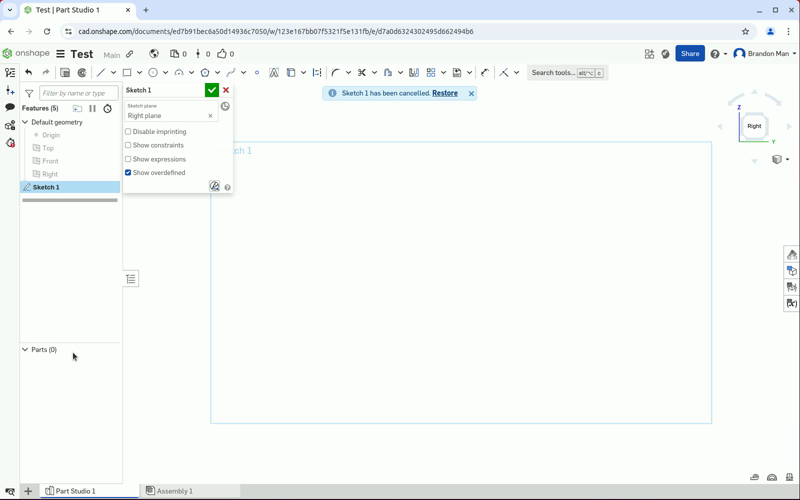
key(y)
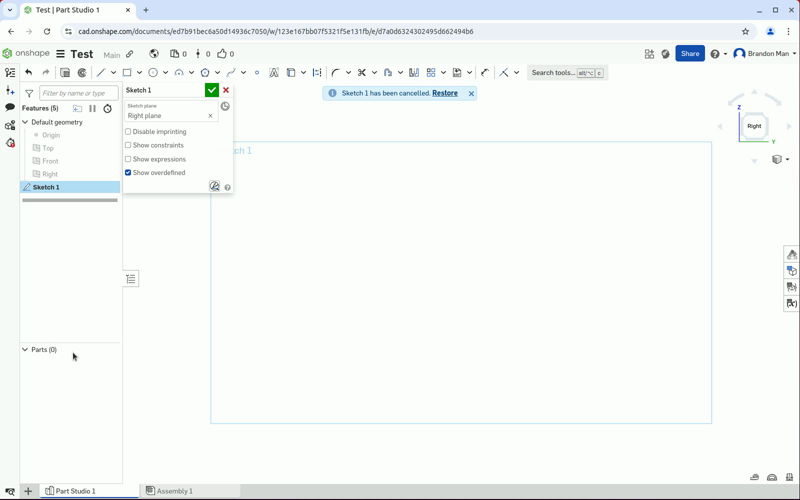
key(l)
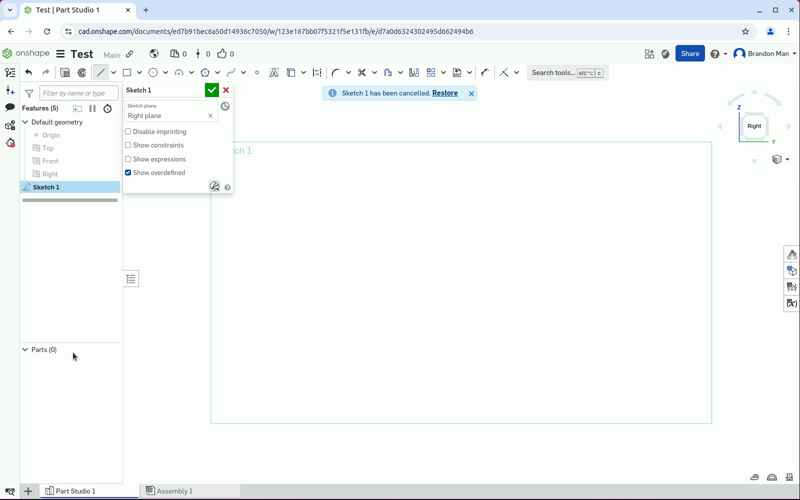
key_down(shift)
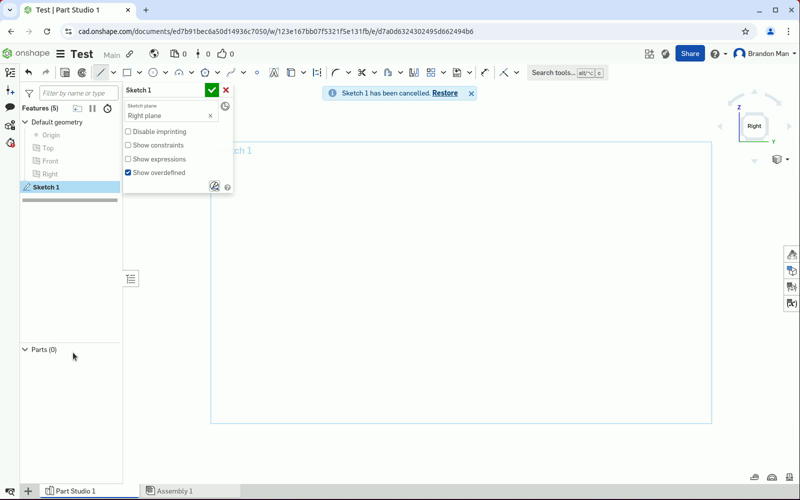
mouse_move(460, 276)
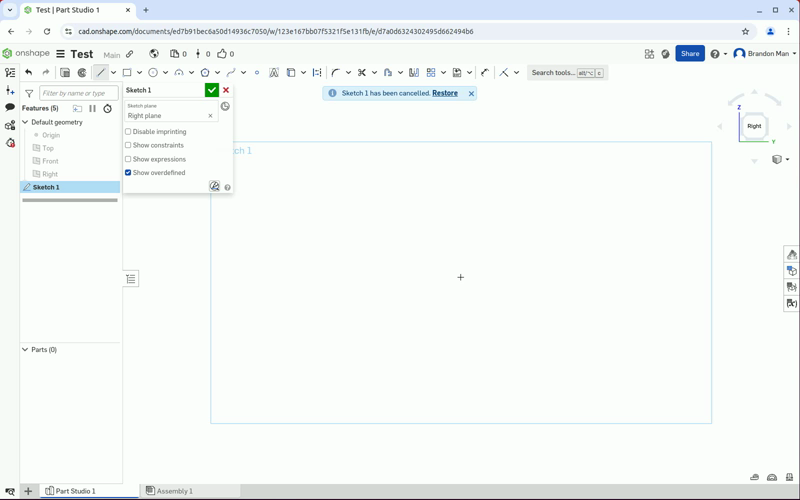
click(460, 276)
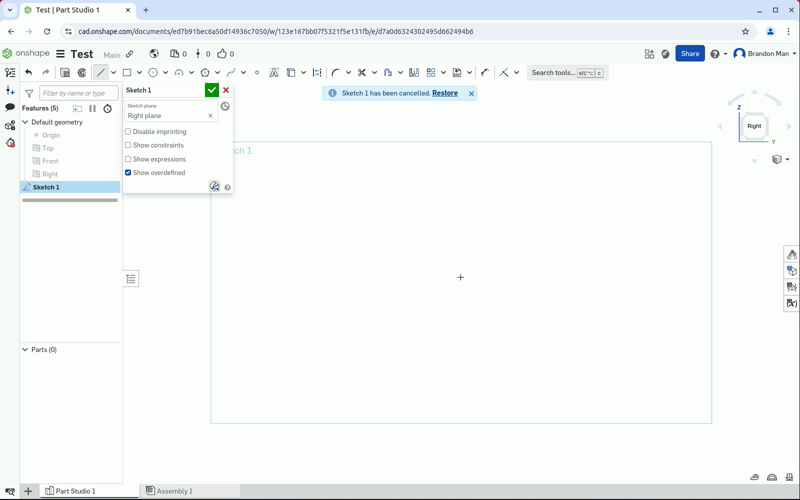
key_up(shift)
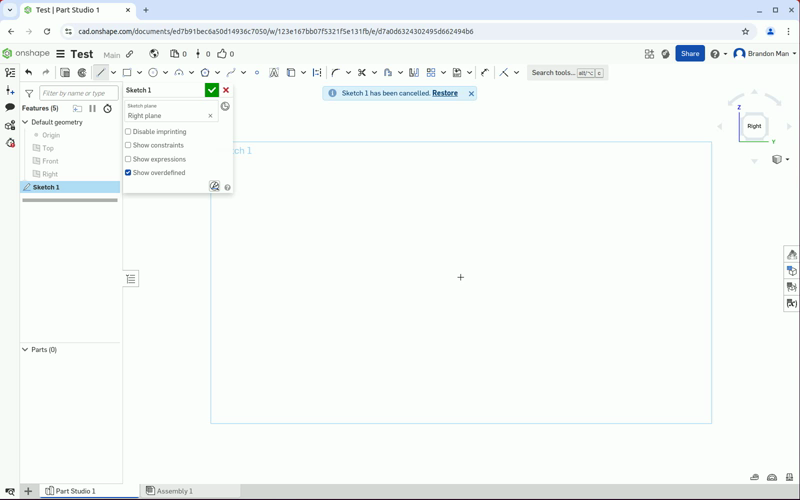
key_down(shift)
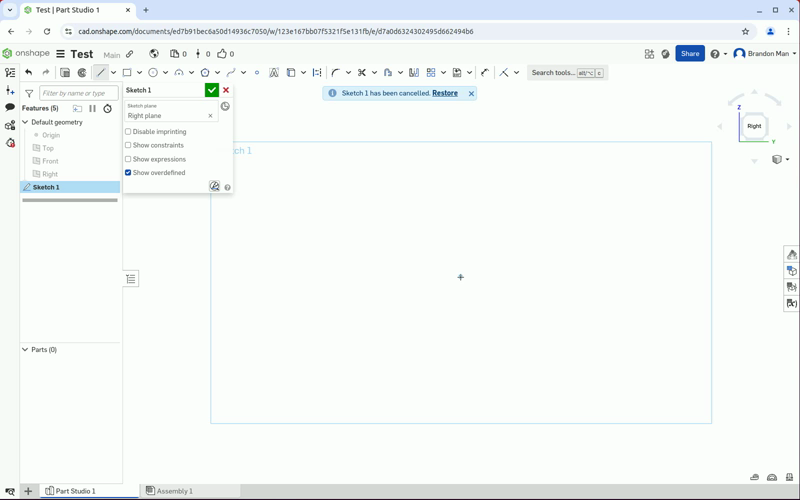
mouse_move(490, 276)
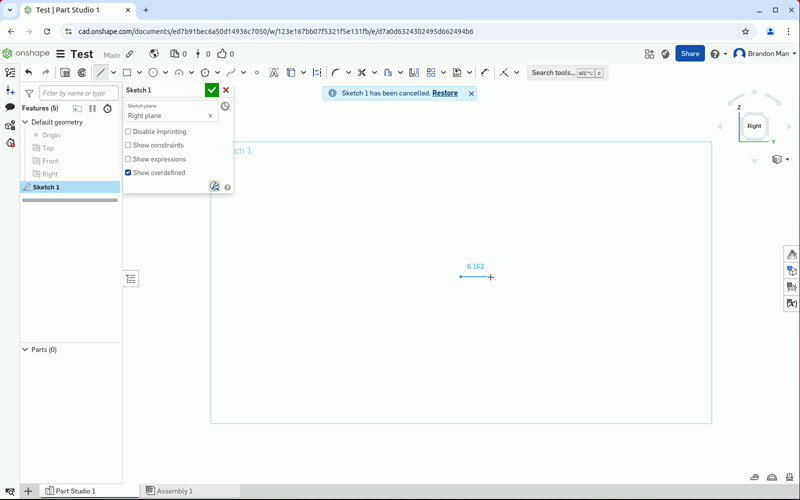
mouse_move(471, 276)
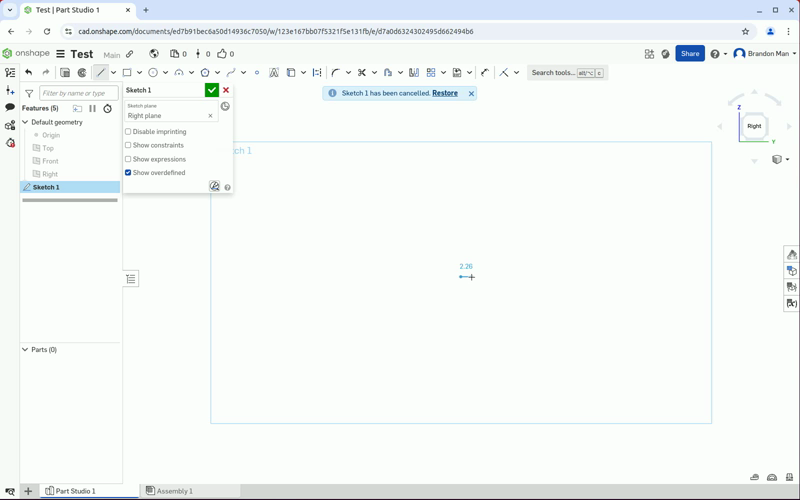
click(471, 276)
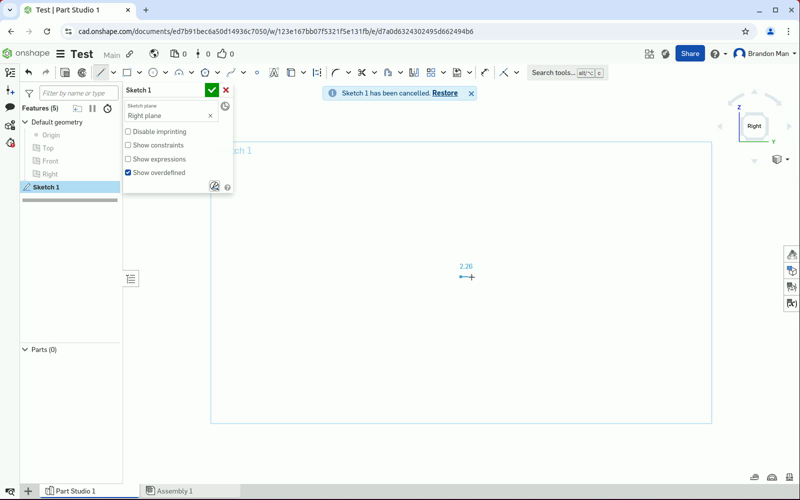
key_up(shift)
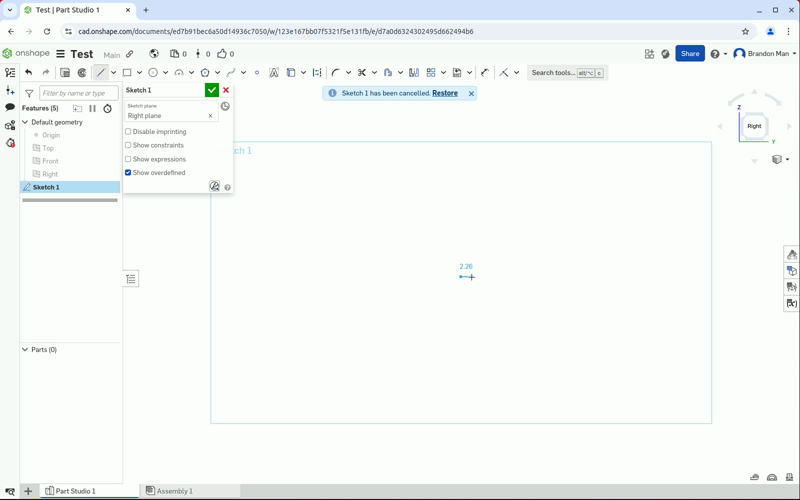
key_down(shift)
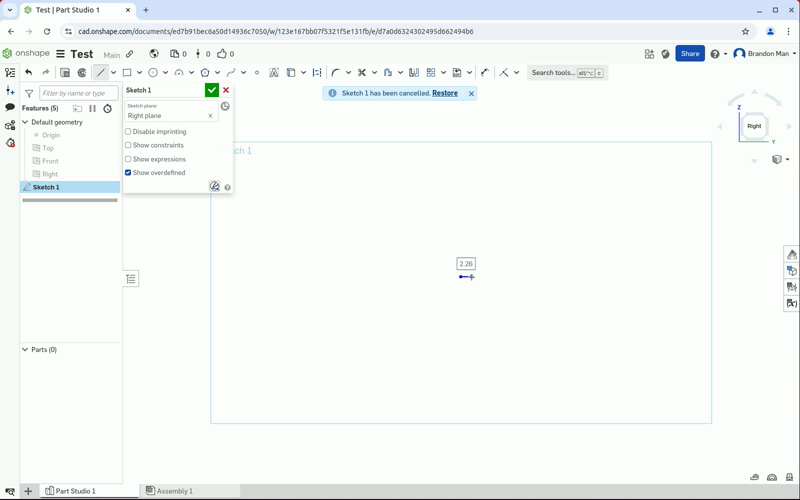
mouse_move(501, 276)
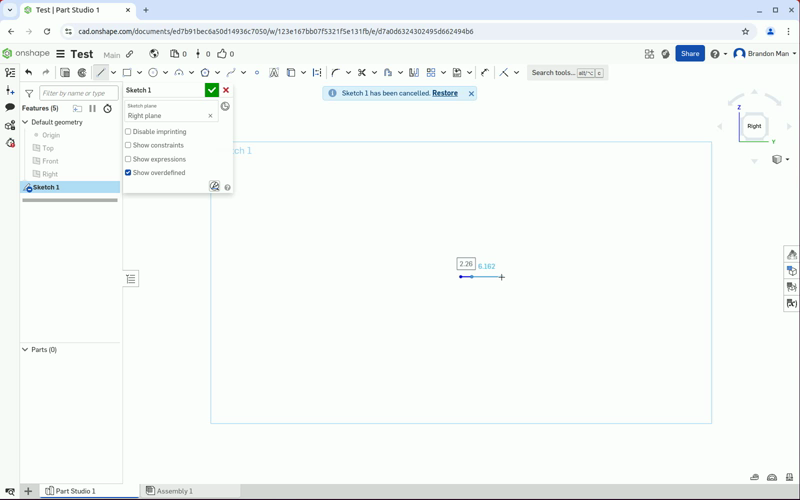
mouse_move(471, 282)
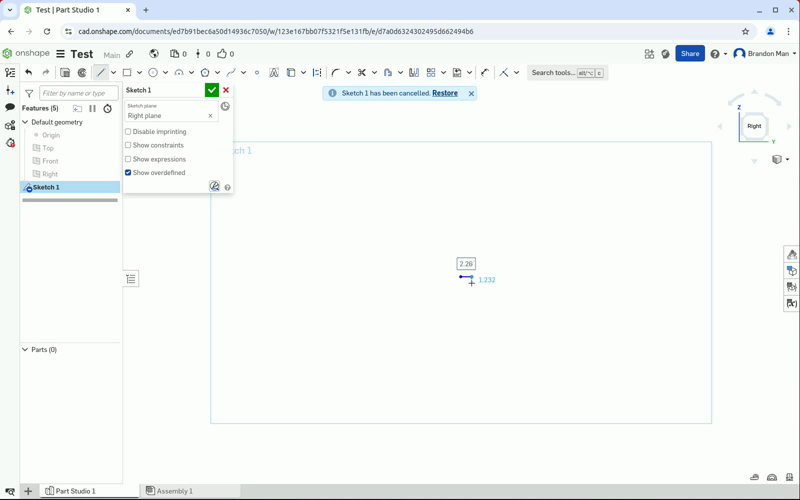
scroll(6)
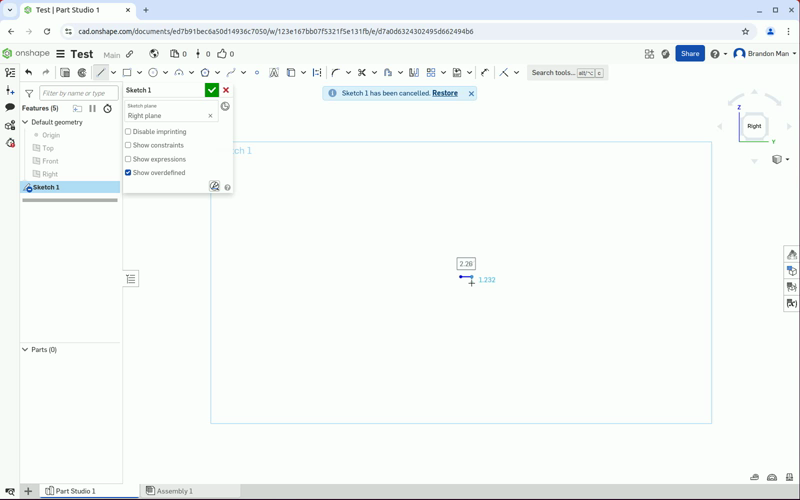
scroll(6)
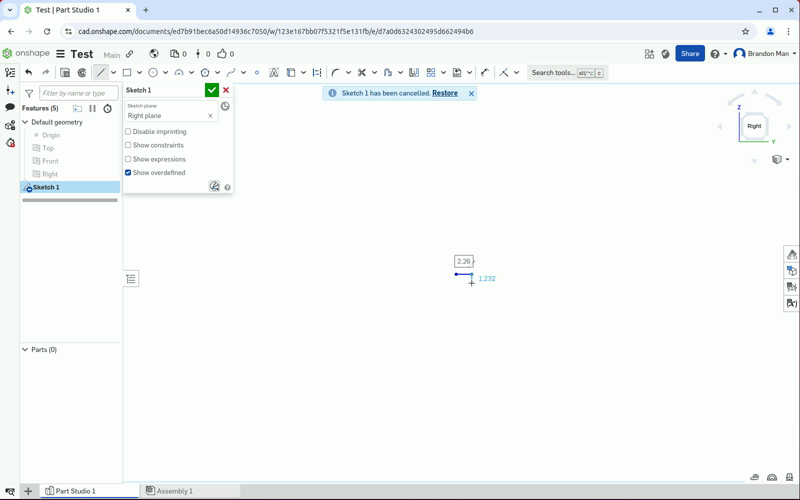
scroll(6)
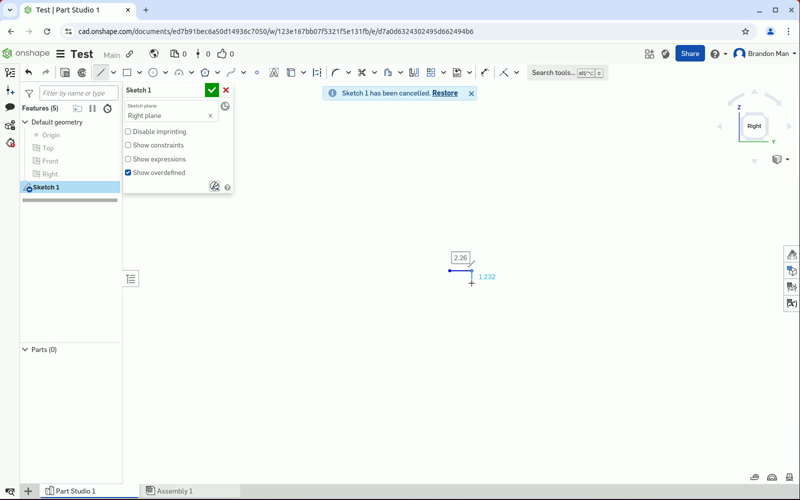
scroll(6)
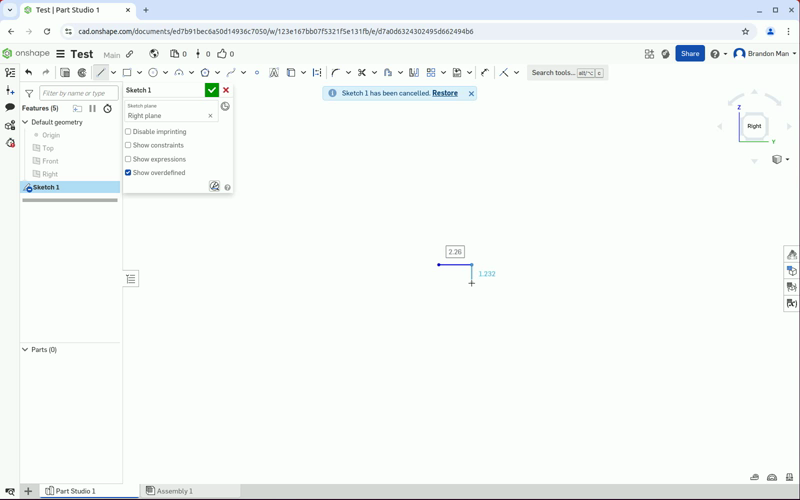
scroll(6)
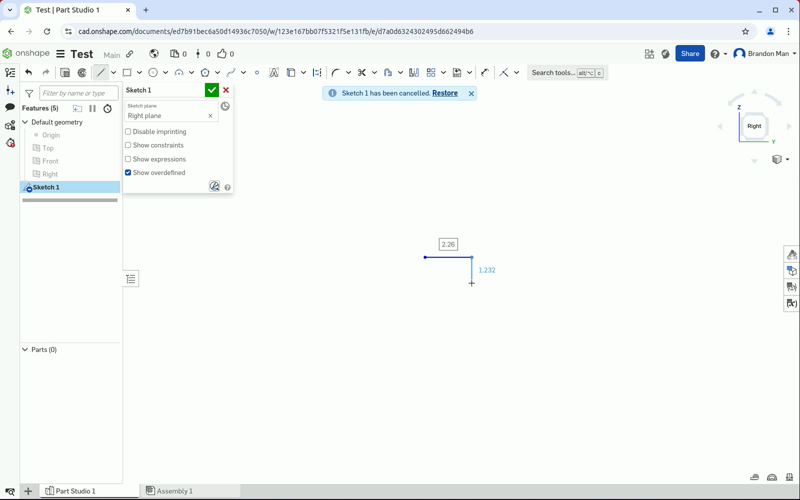
scroll(6)
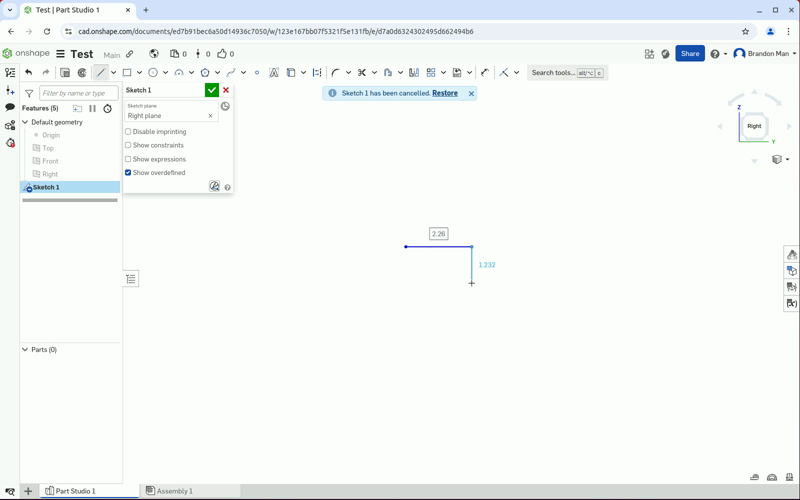
scroll(6)
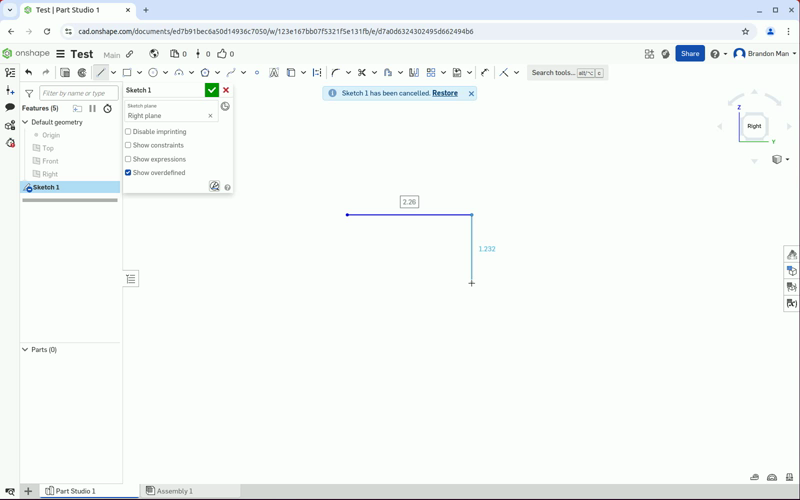
click(471, 282)
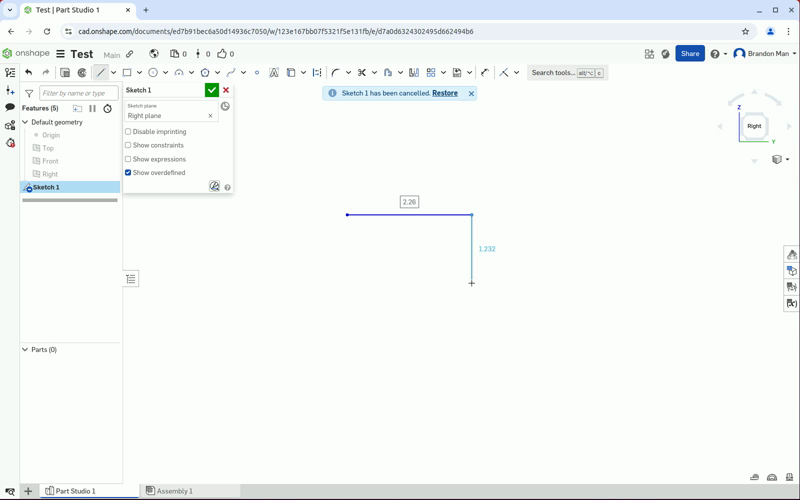
scroll(-6)
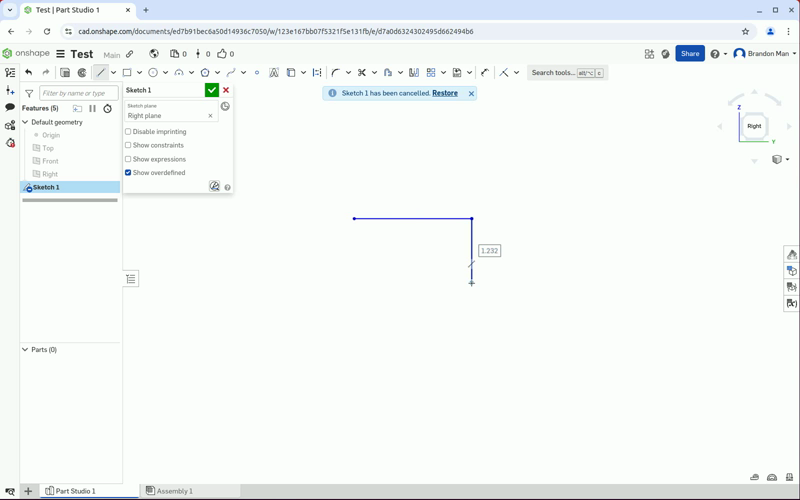
scroll(-6)
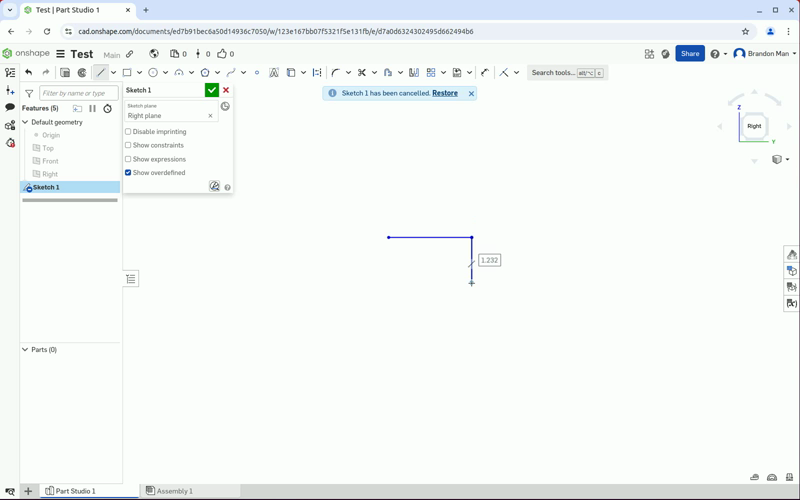
scroll(-6)
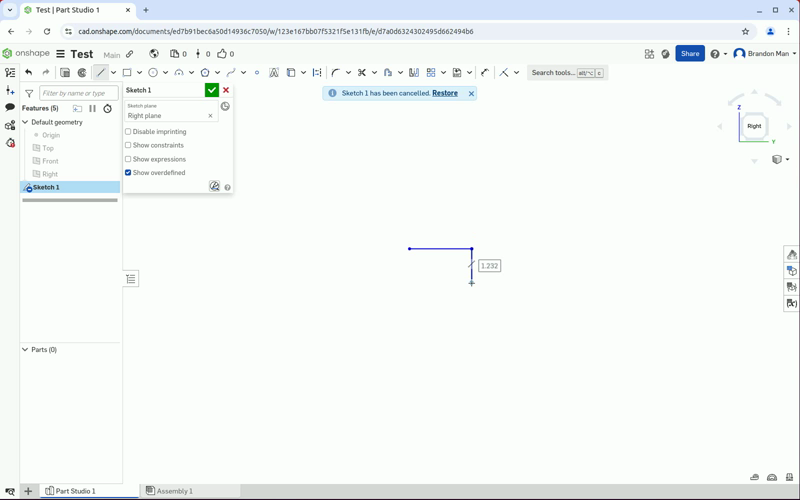
scroll(-6)
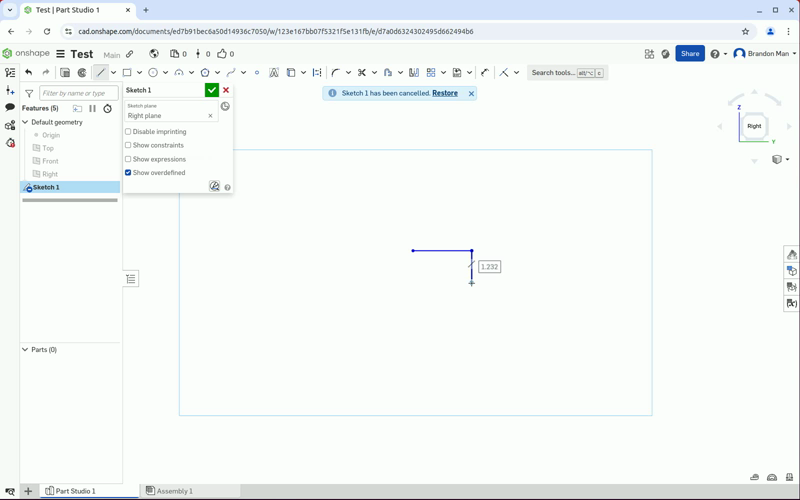
scroll(-6)
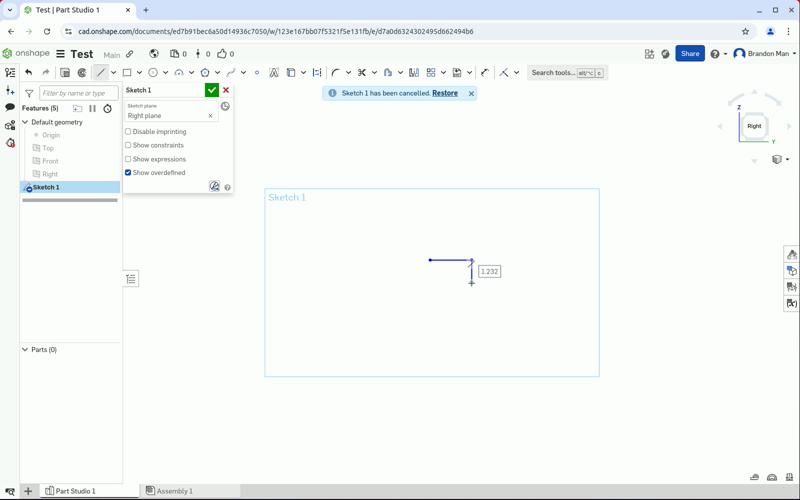
scroll(-6)
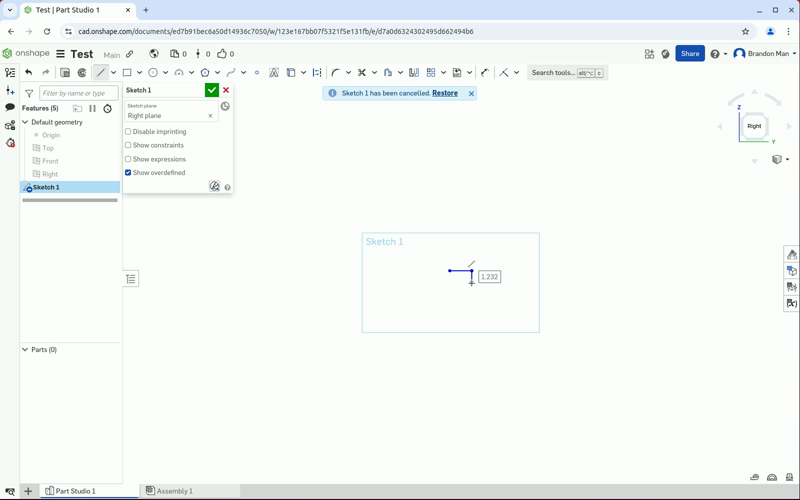
scroll(-6)
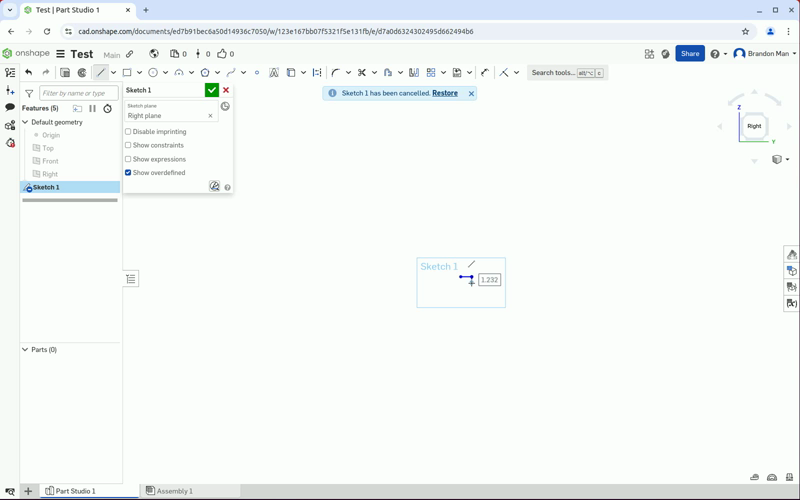
key_up(shift)
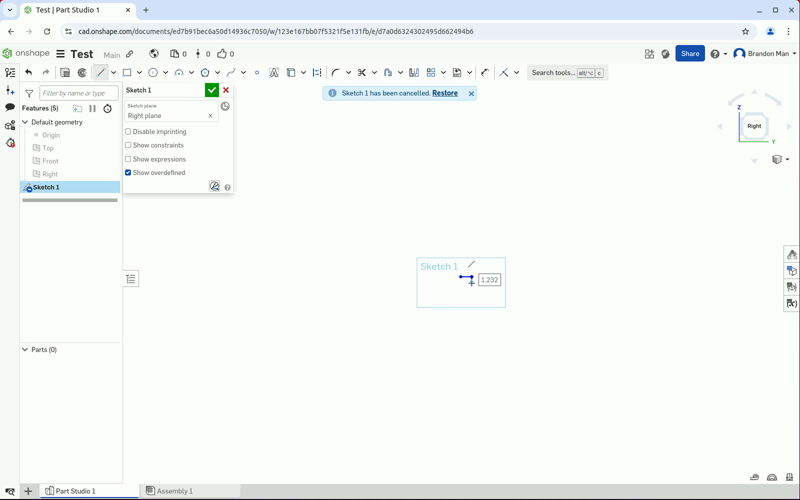
key_down(shift)
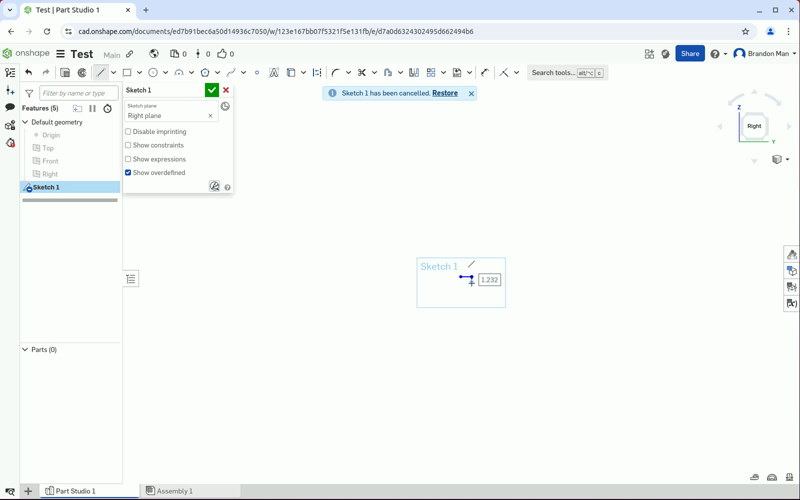
mouse_move(589, 282)
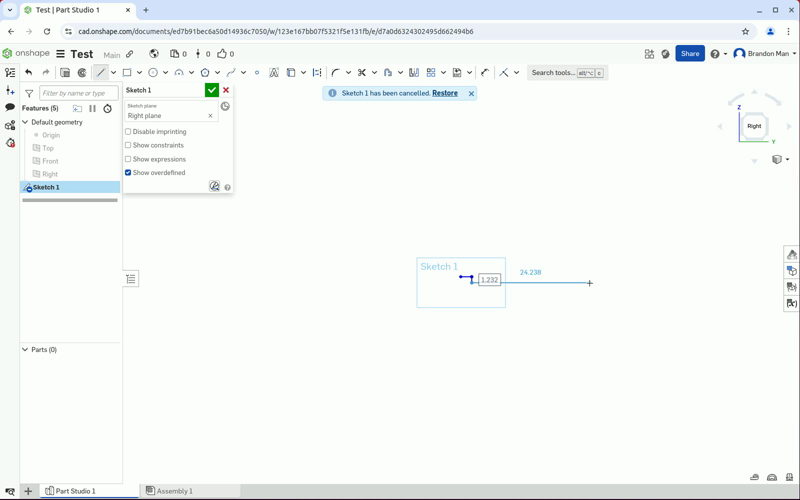
click(589, 282)
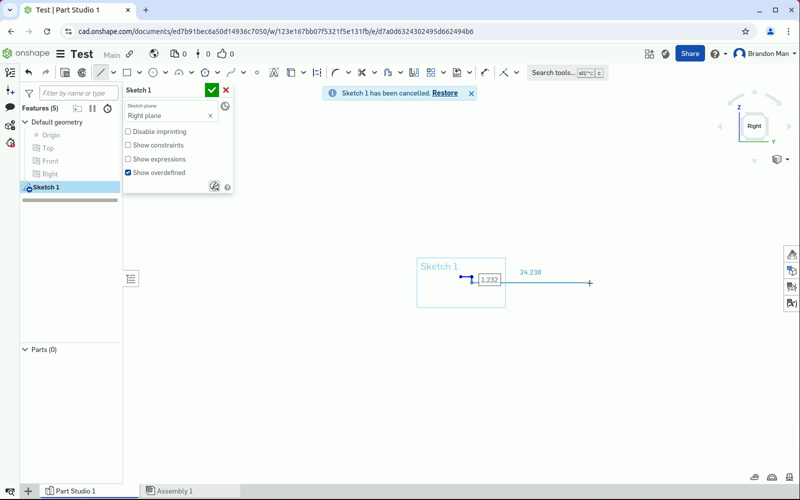
key_up(shift)
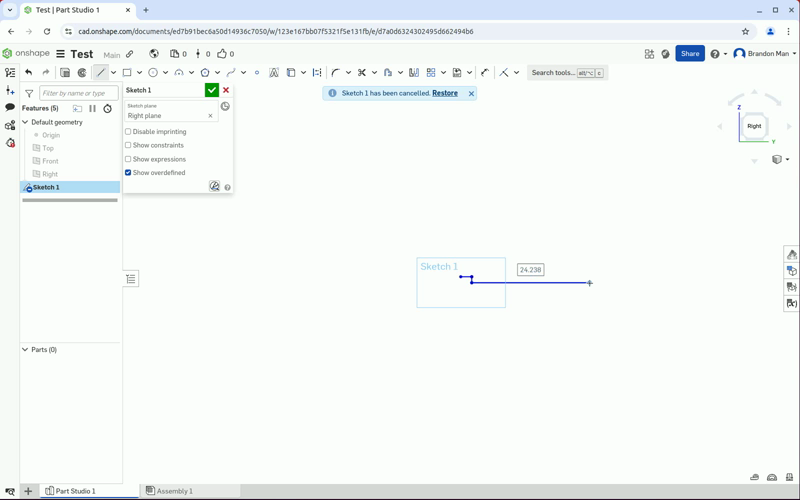
key_down(shift)
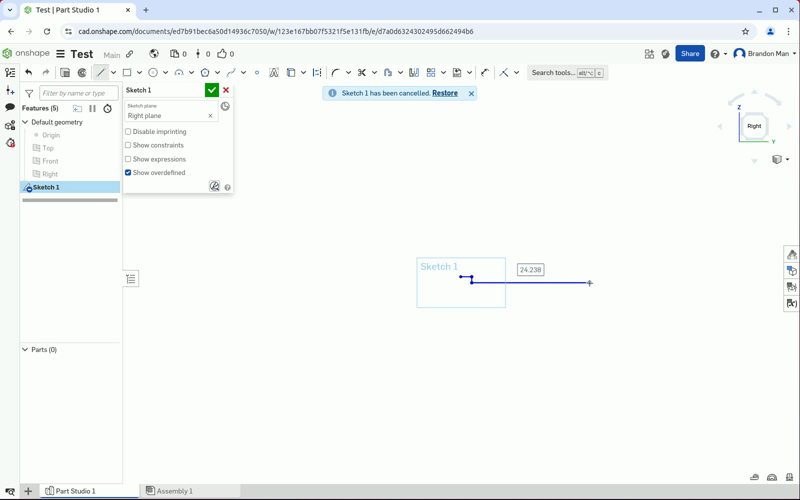
mouse_move(589, 282)
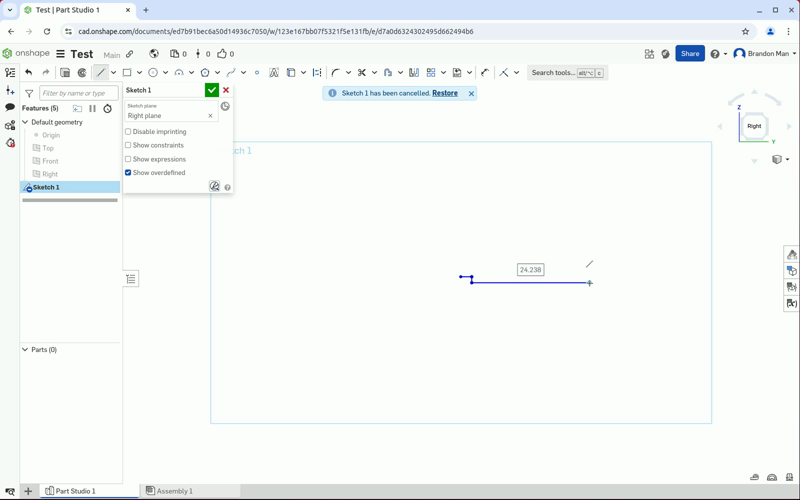
mouse_move(589, 266)
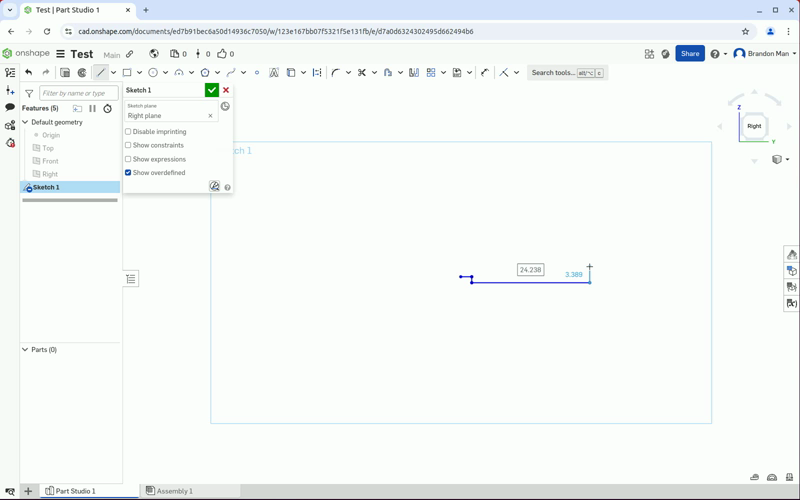
click(589, 266)
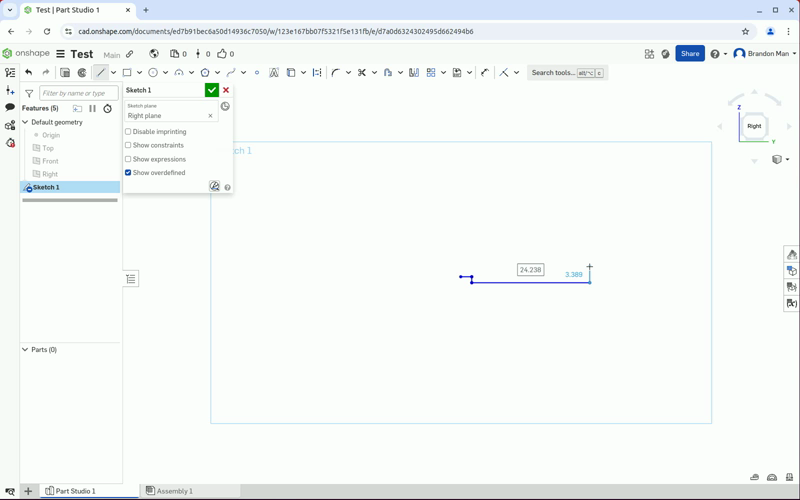
key_up(shift)
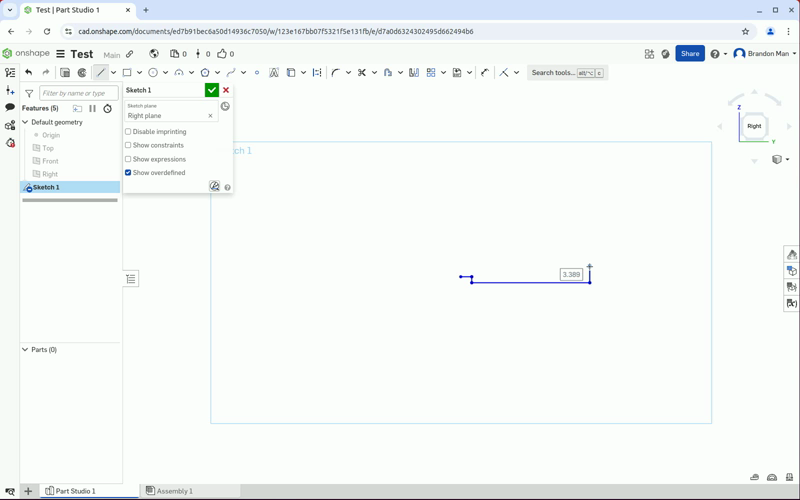
key_down(shift)
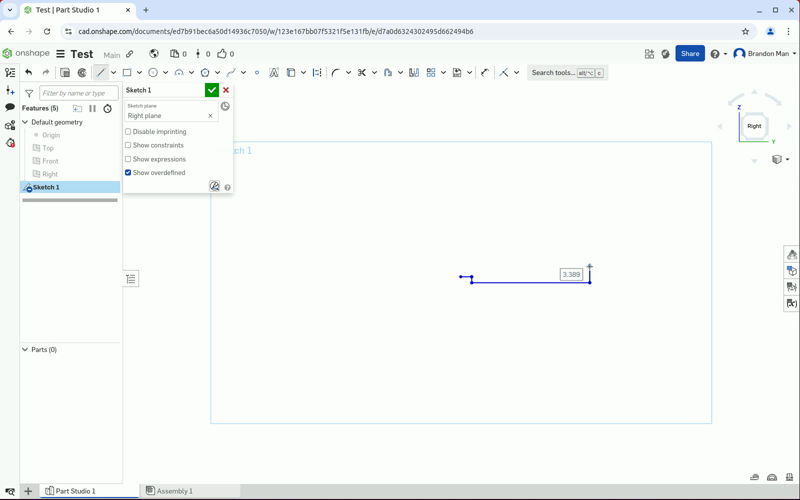
mouse_move(471, 266)
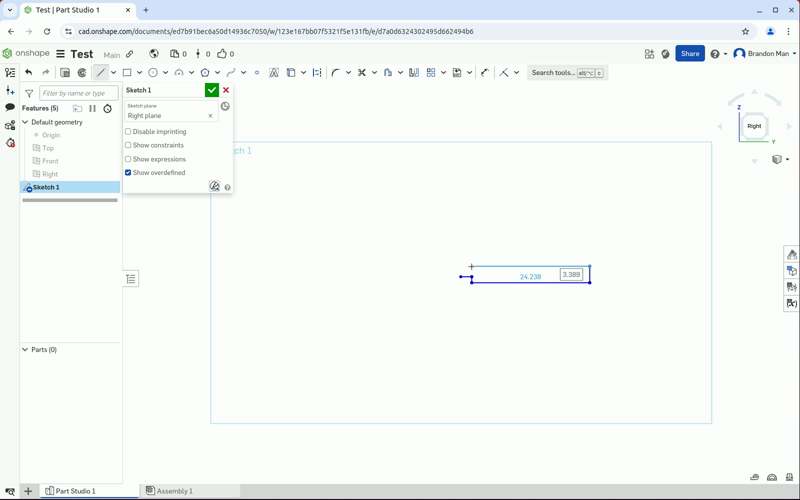
click(471, 266)
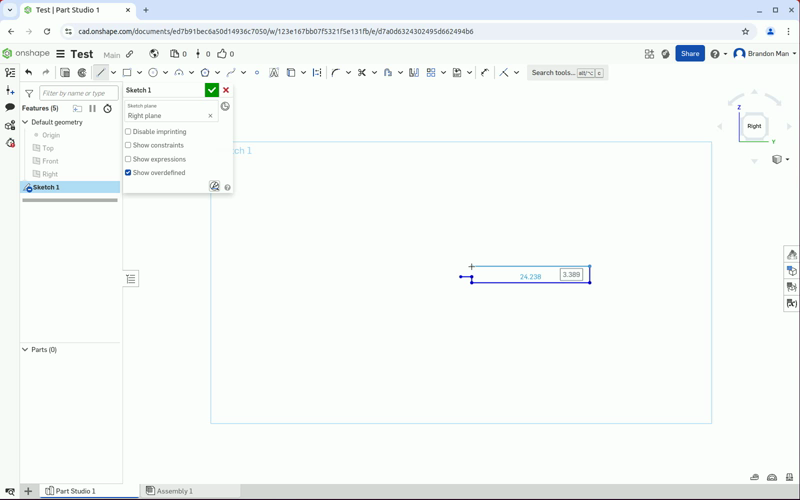
key_up(shift)
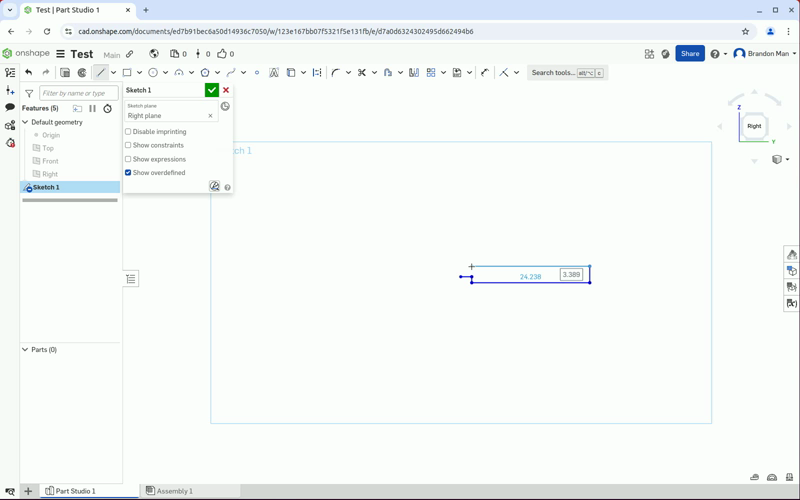
mouse_move(501, 266)
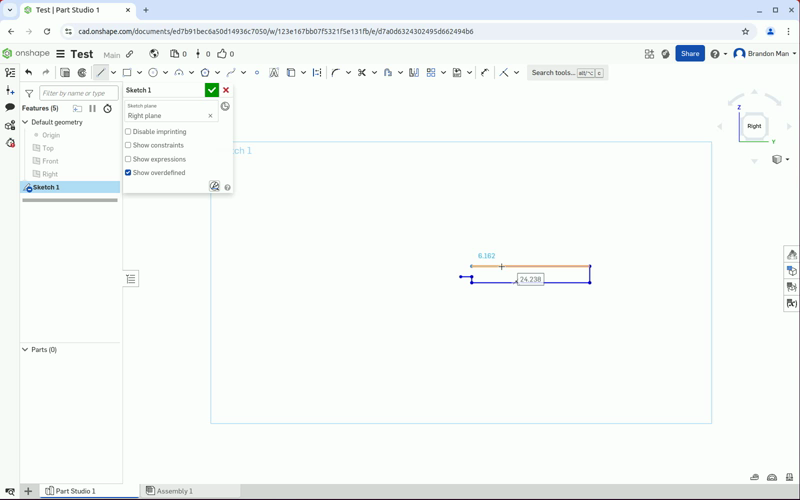
key_down(shift)
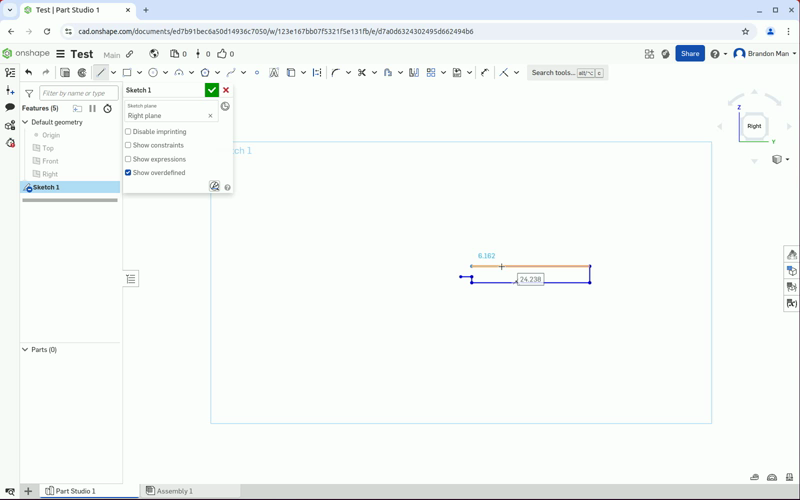
mouse_move(460, 276)
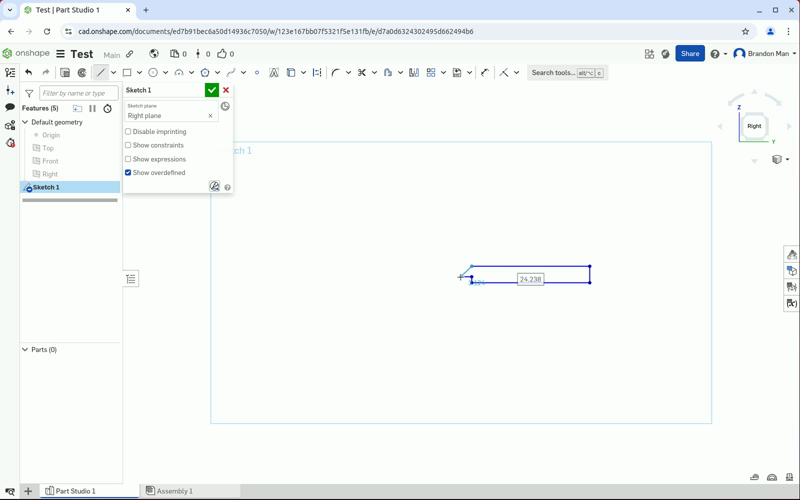
key_up(shift)
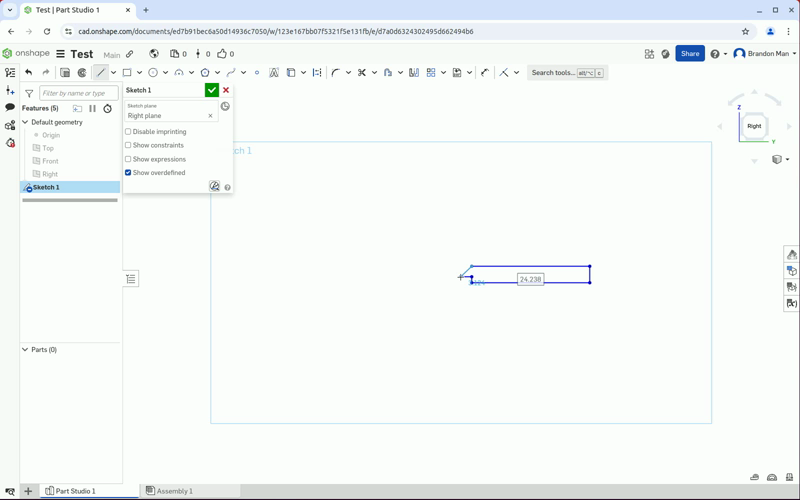
click(460, 276)
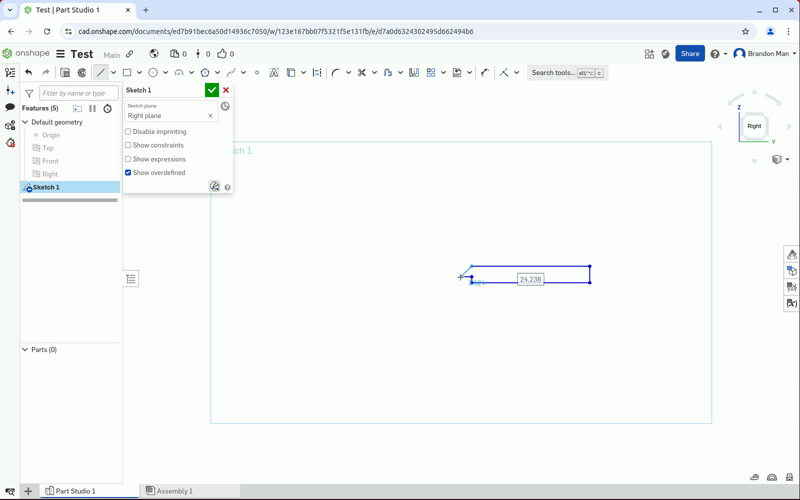
key(esc)
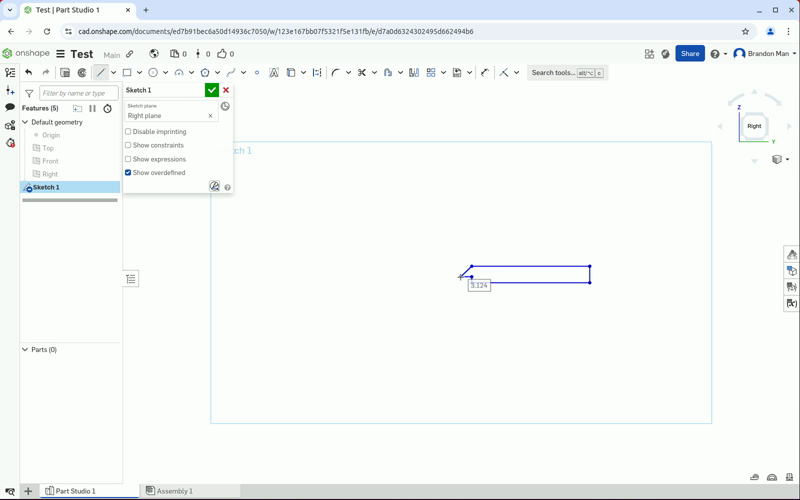
mouse_move(479, 271)
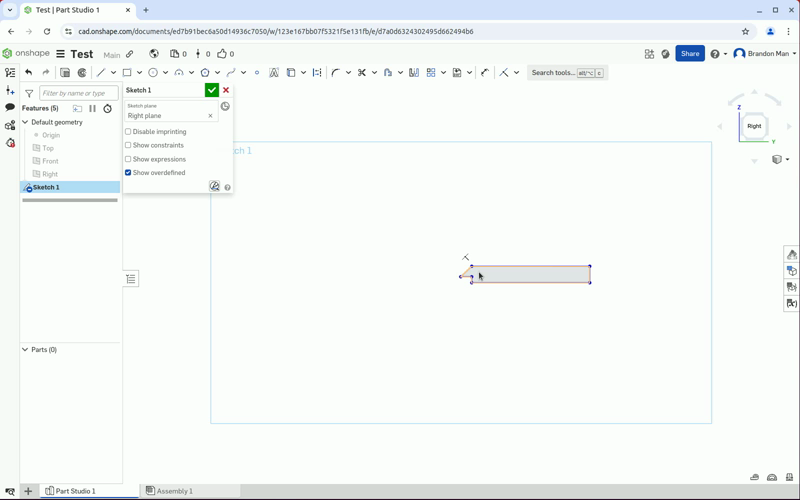
click(479, 271)
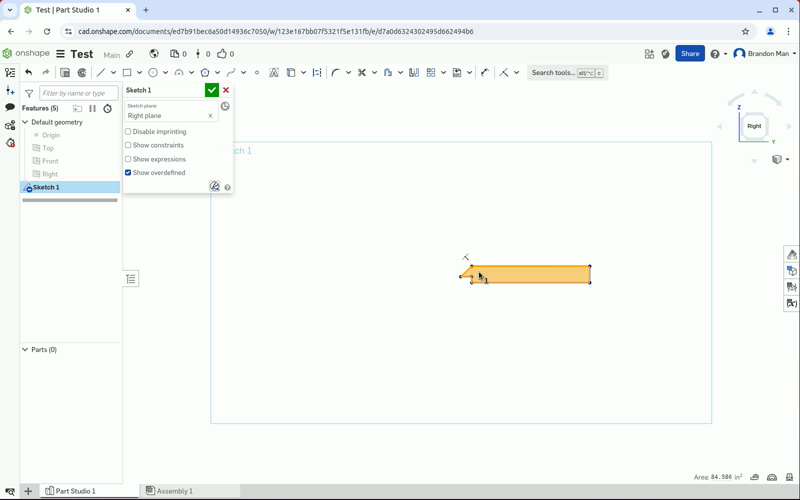
mouse_move(73, 352)
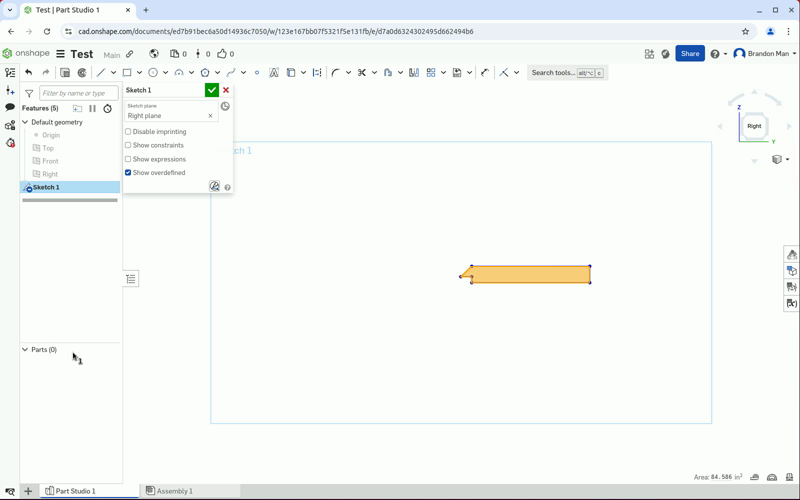
key(shift+y)
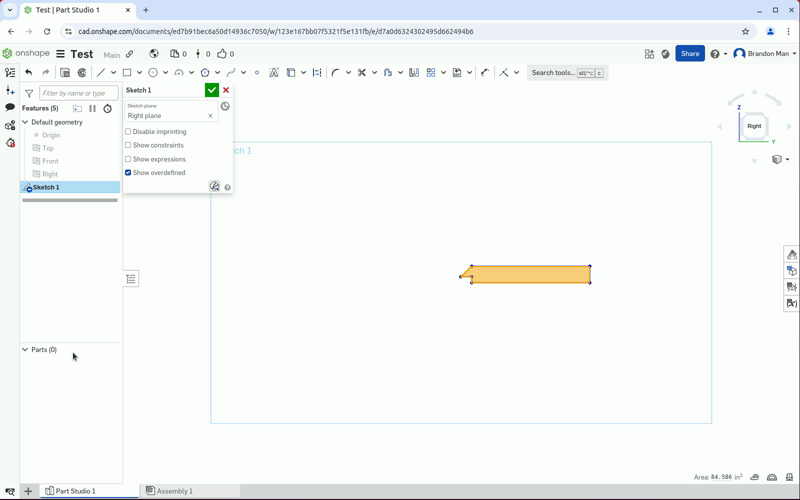
key(shift+e)
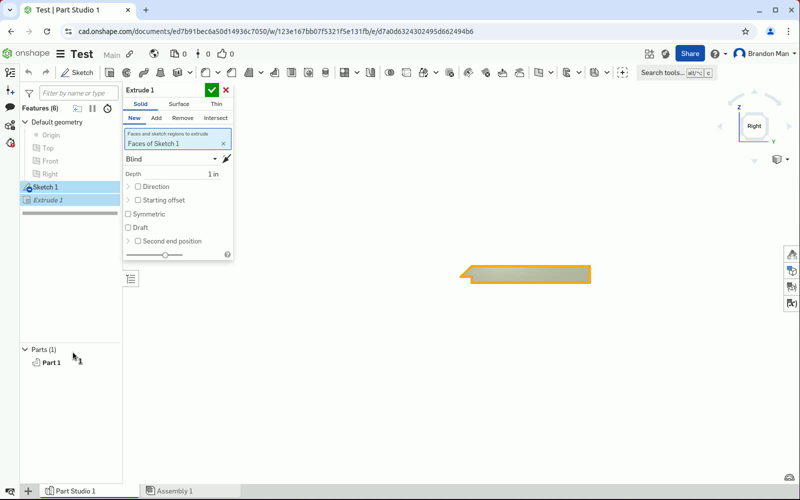
mouse_move(143, 106)
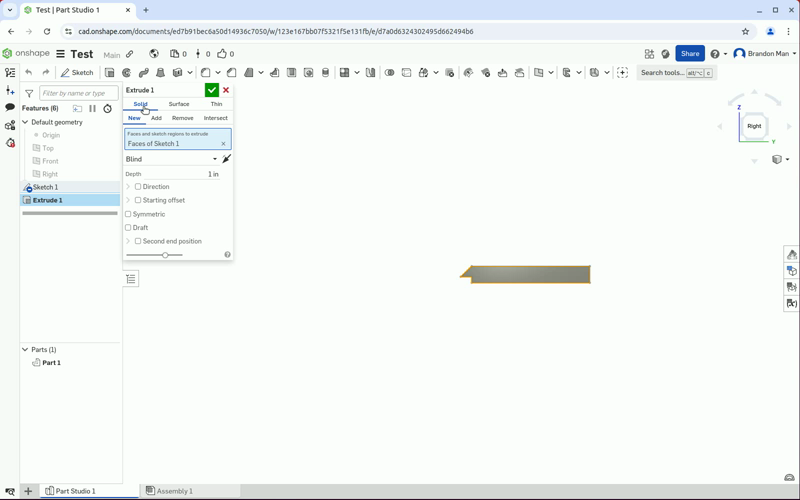
click(143, 106)
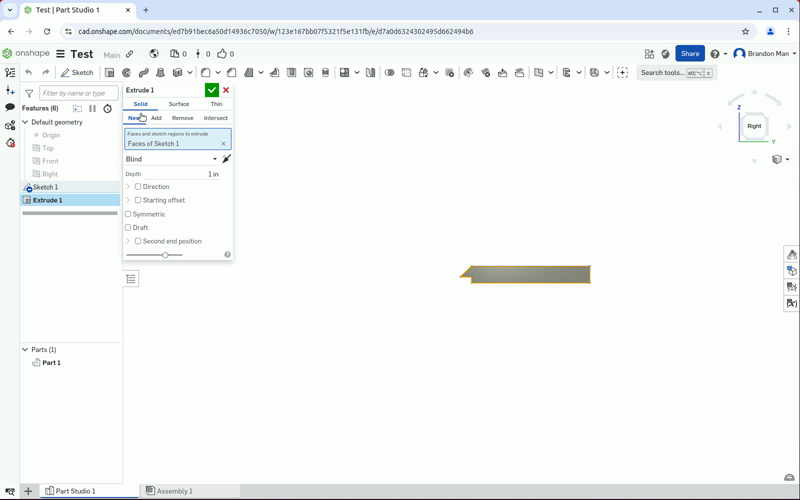
mouse_move(137, 120)
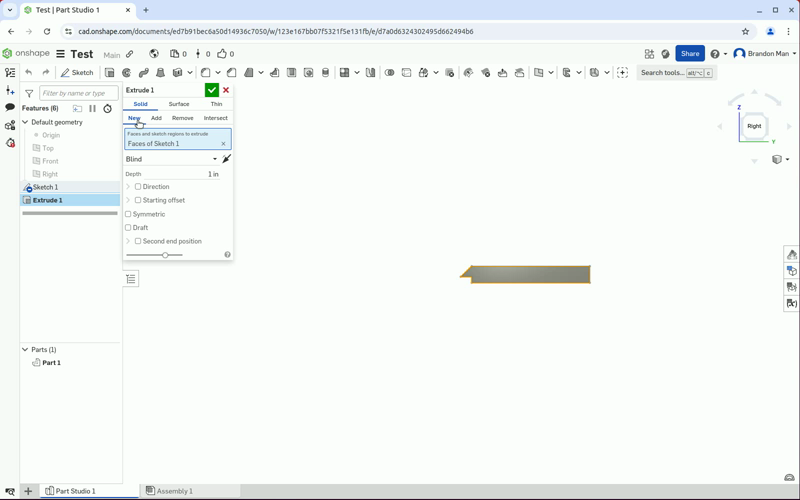
click(137, 120)
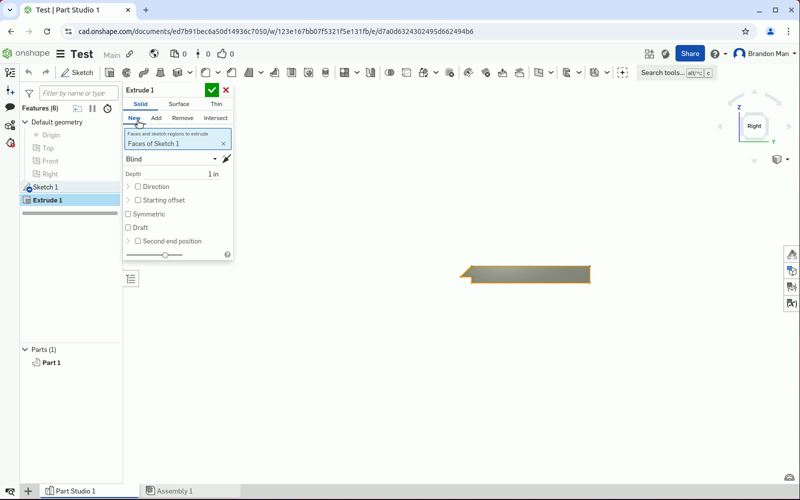
key(tab, 4)
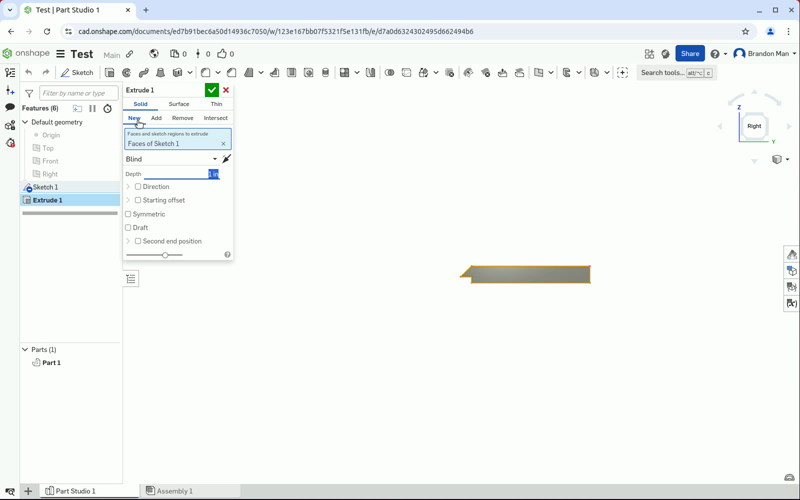
text(2.166)
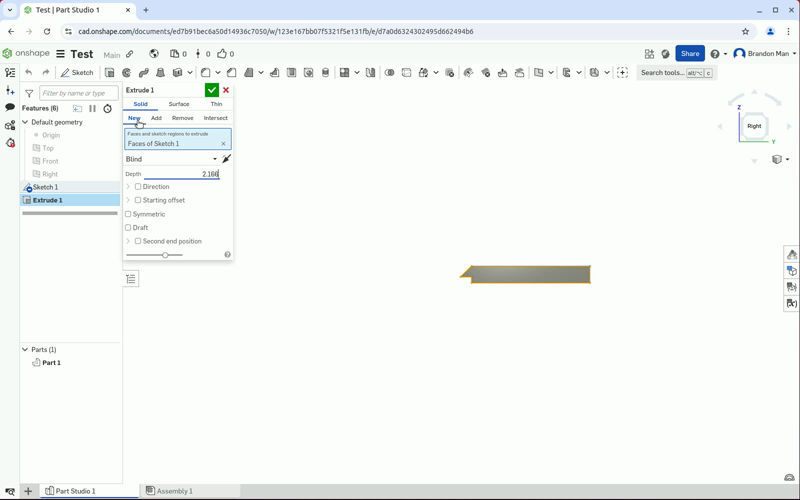
key(enter)
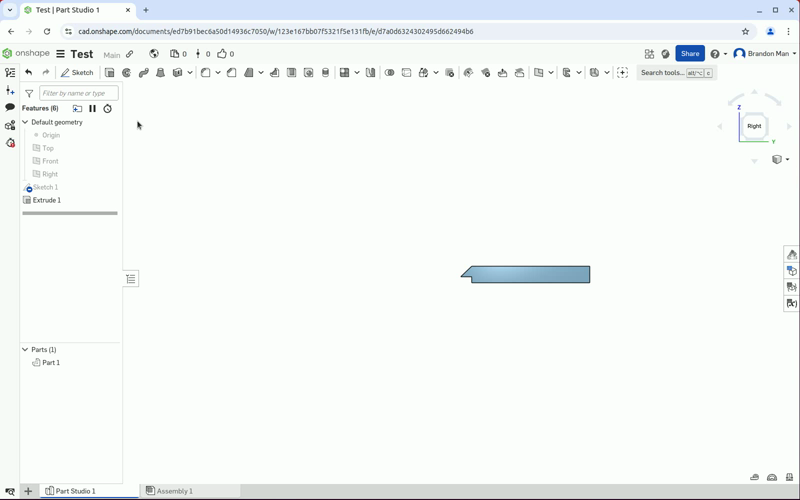
key(shift+h)
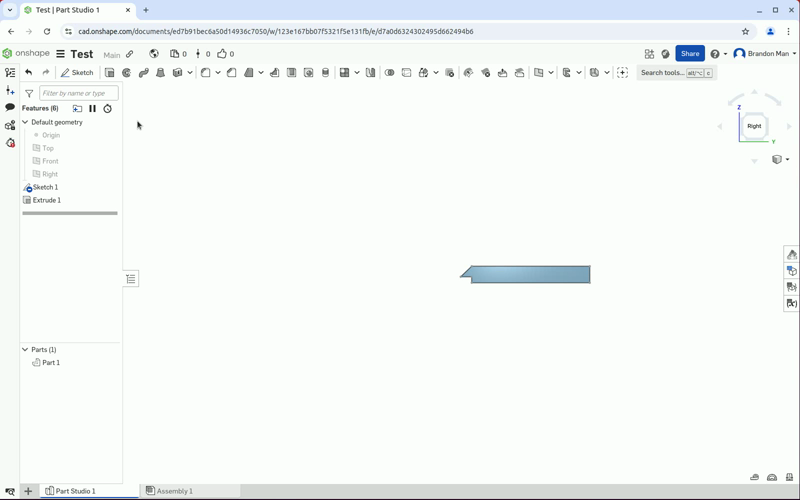
key(shift+h)
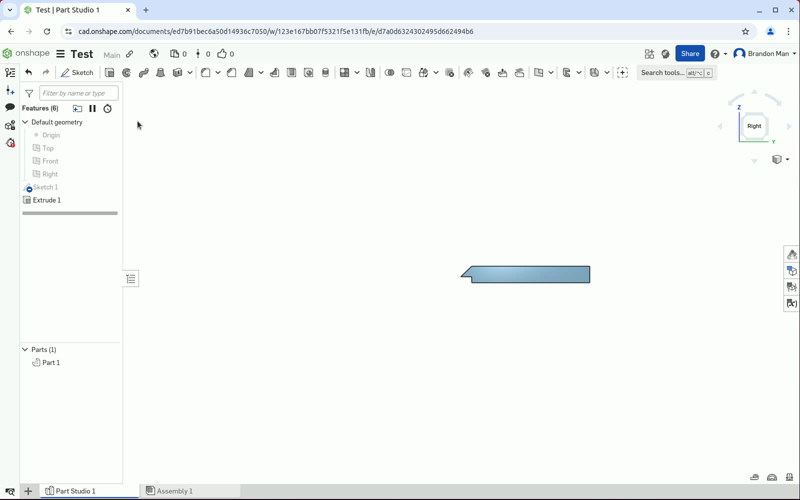
mouse_move(73, 189)
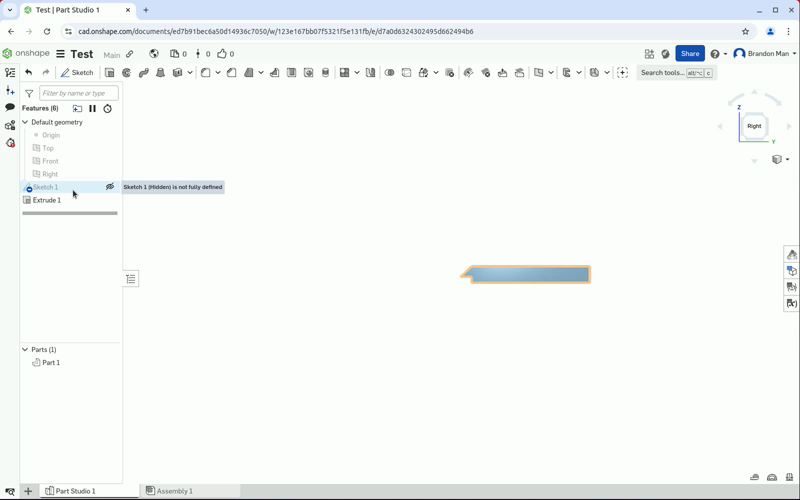
click(73, 189)
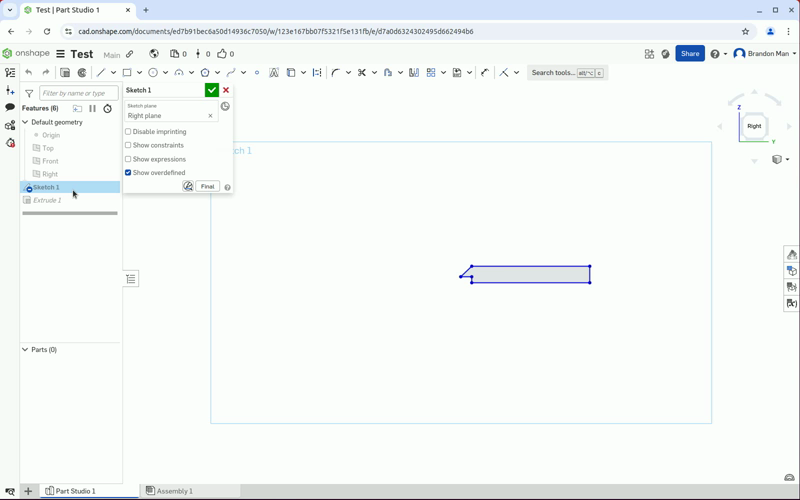
mouse_move(229, 92)
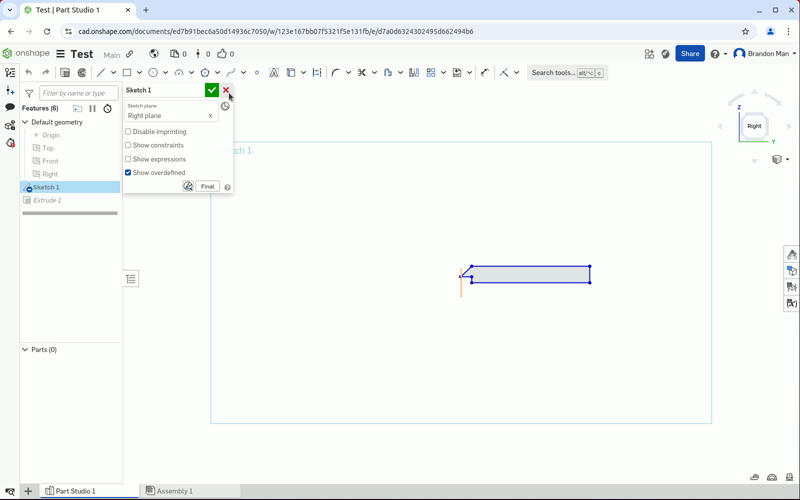
click(229, 92)
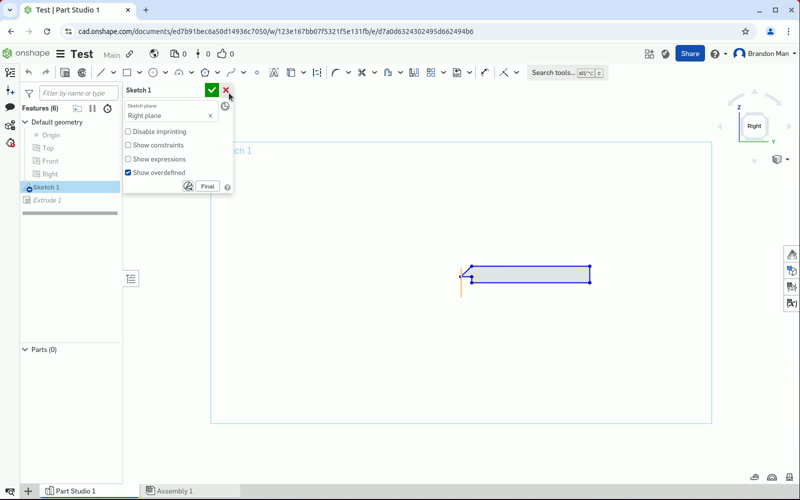
key(shift+s)
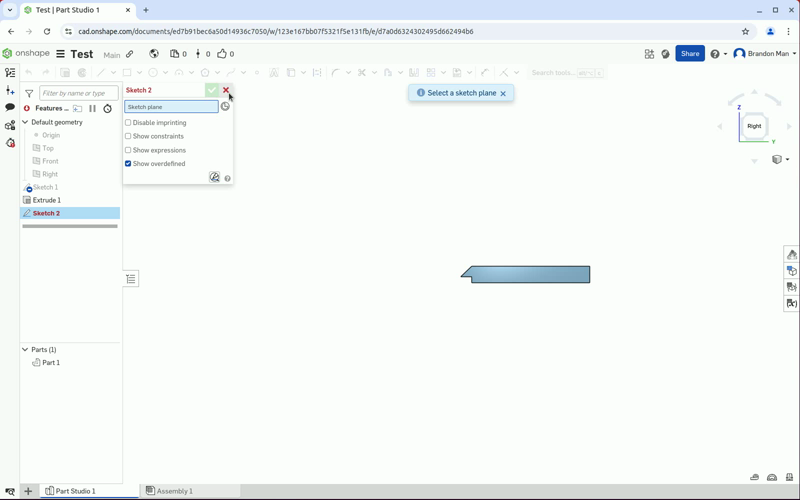
mouse_move(73, 176)
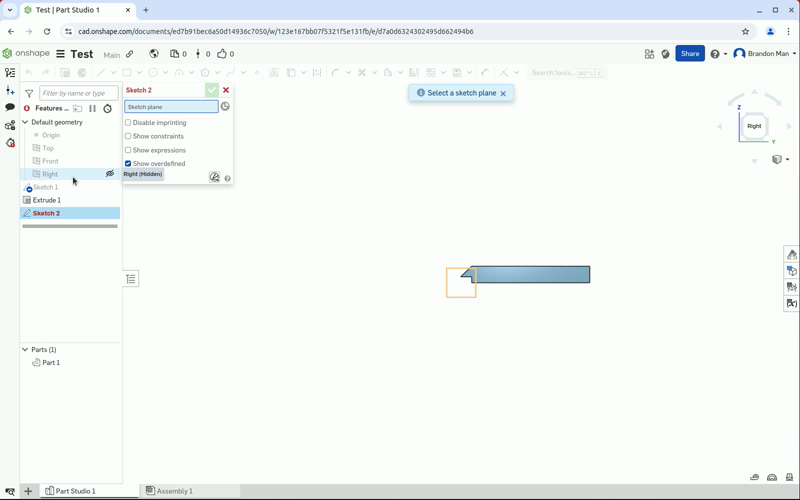
click(73, 176)
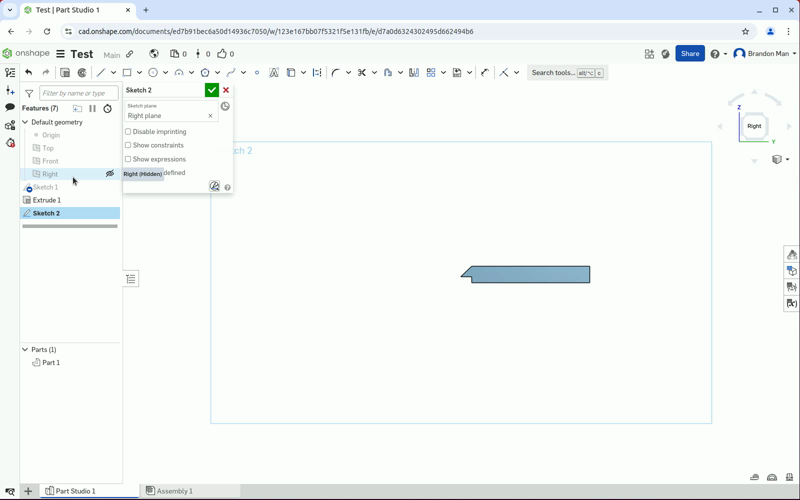
mouse_move(73, 352)
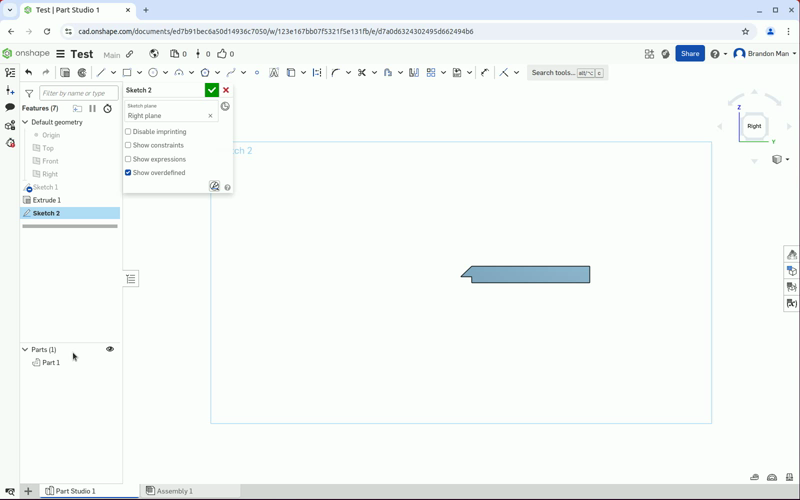
key(y)
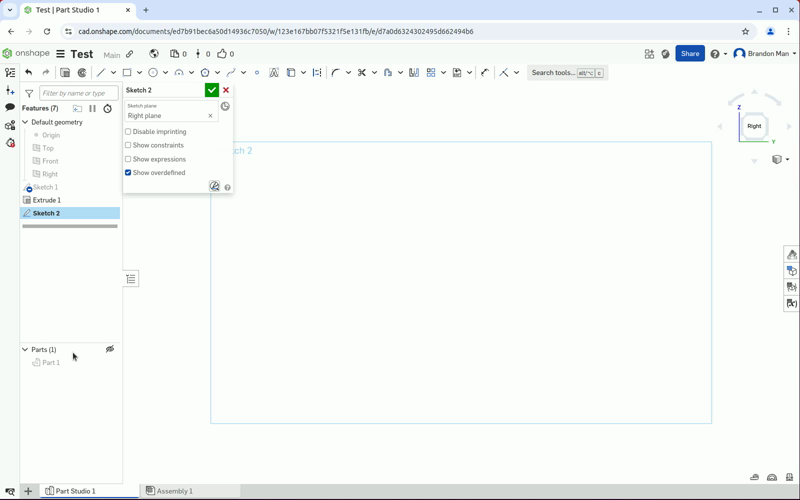
key(l)
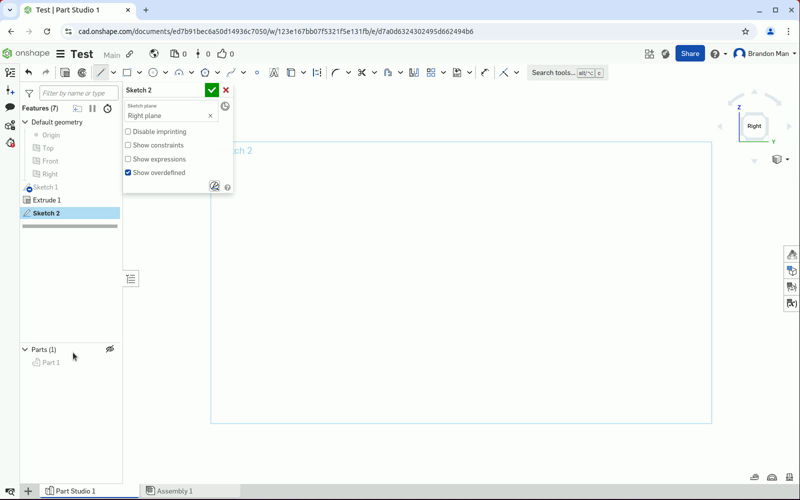
key_down(shift)
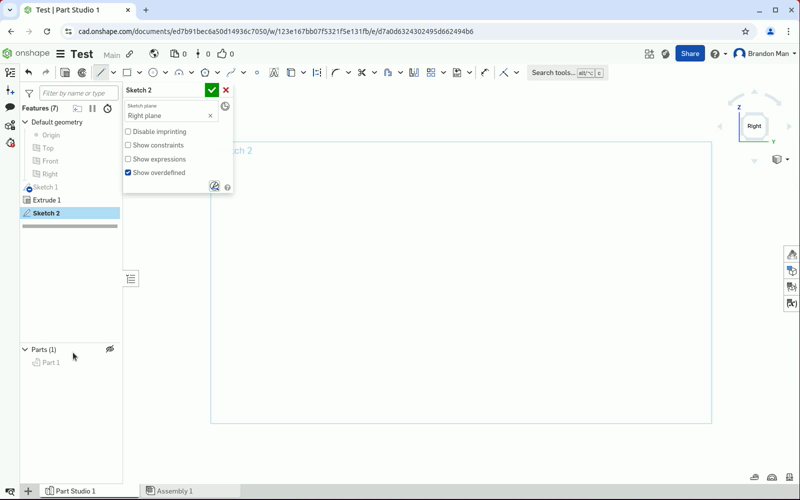
mouse_move(567, 260)
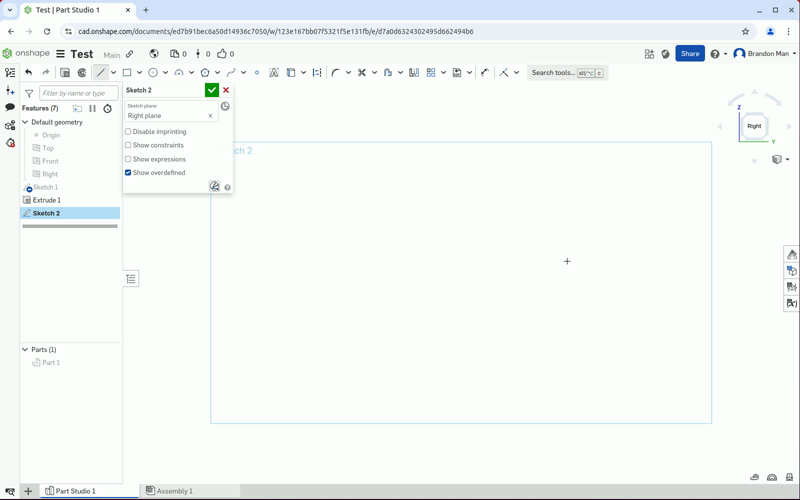
click(567, 260)
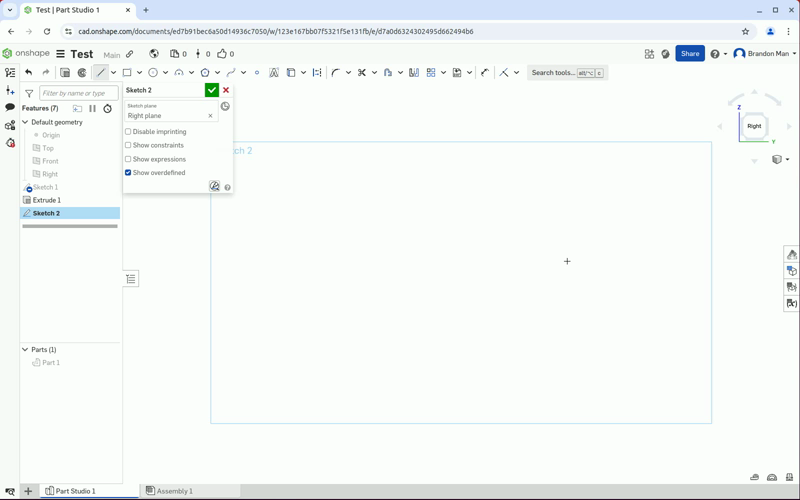
key_up(shift)
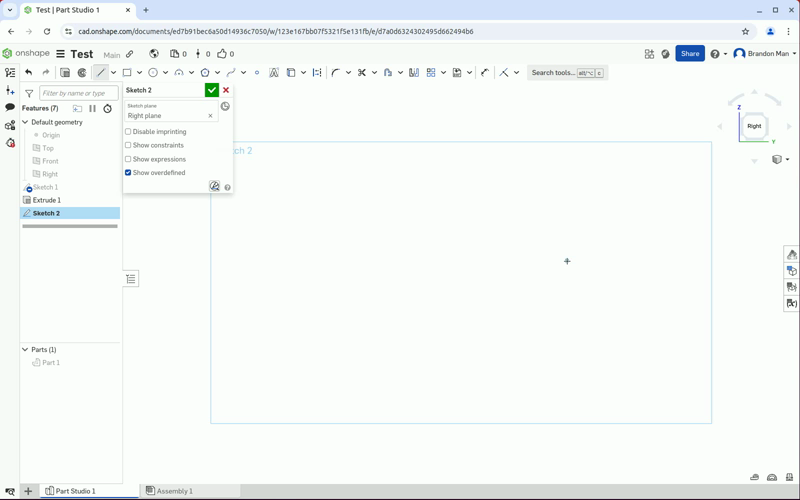
key_down(shift)
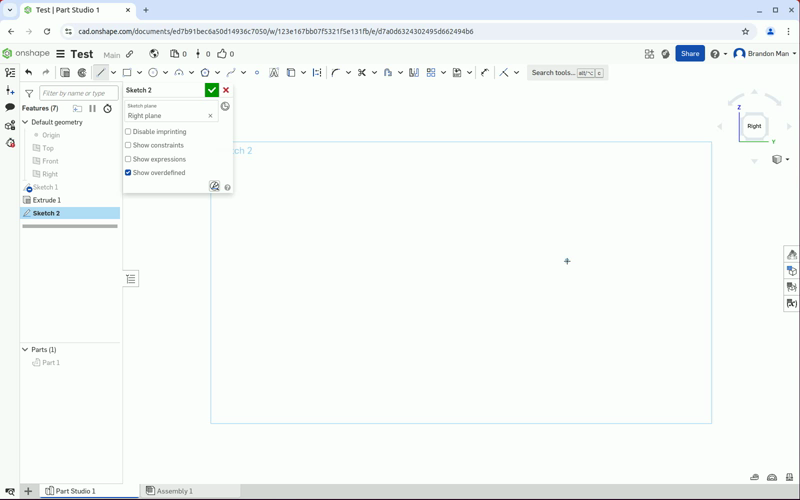
mouse_move(589, 260)
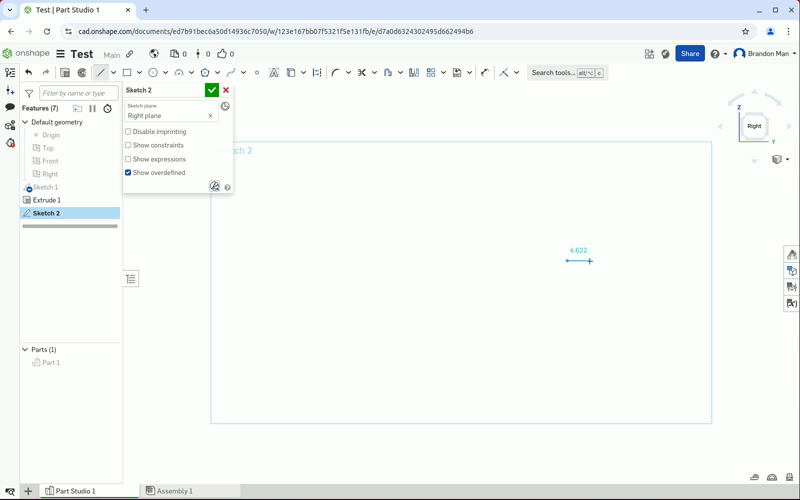
mouse_move(571, 278)
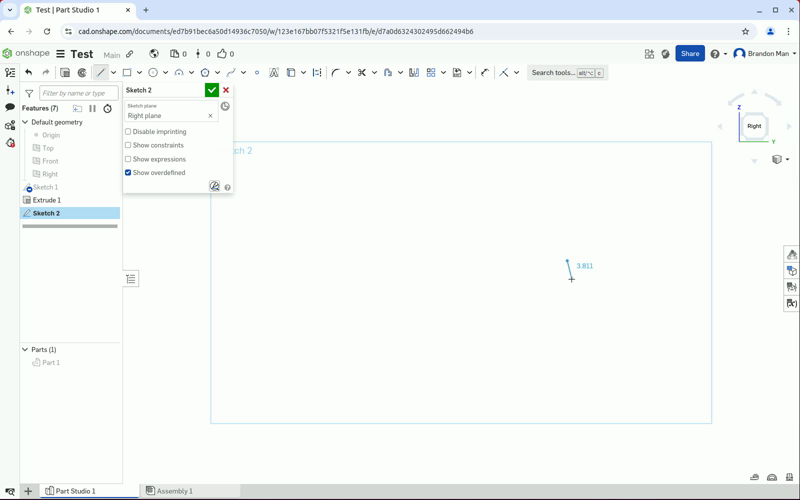
click(571, 278)
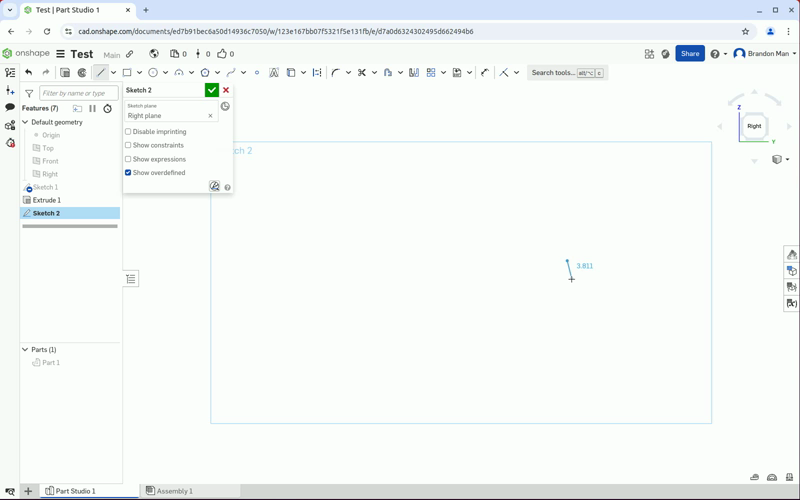
key_up(shift)
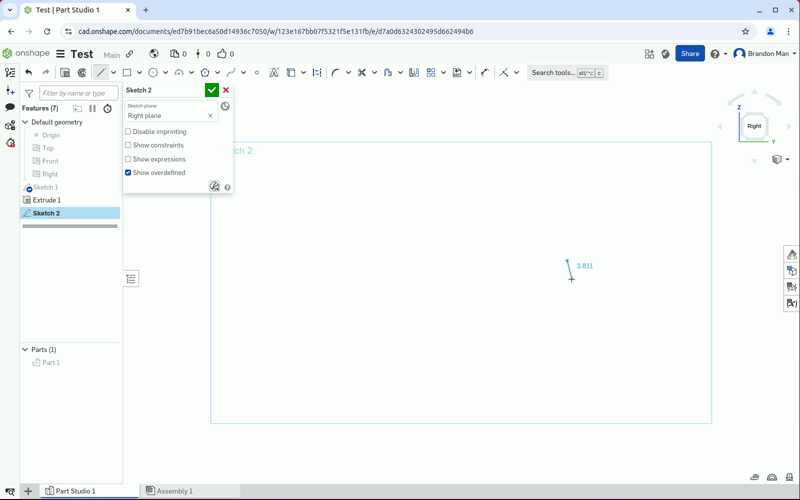
key_down(shift)
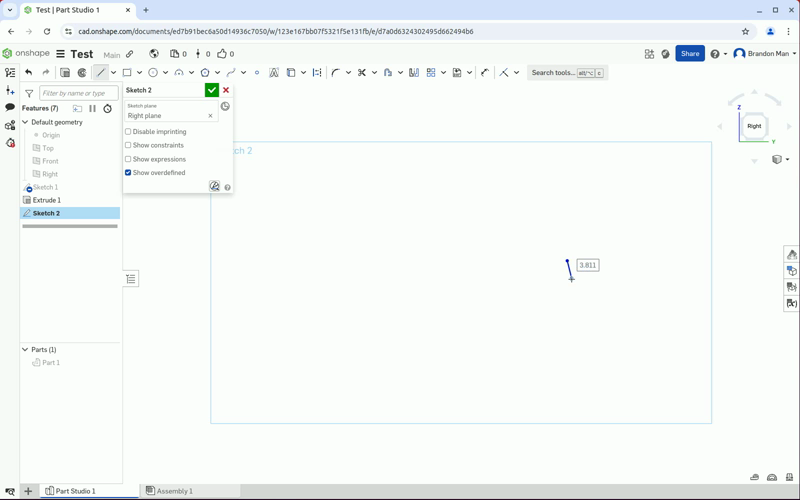
mouse_move(589, 278)
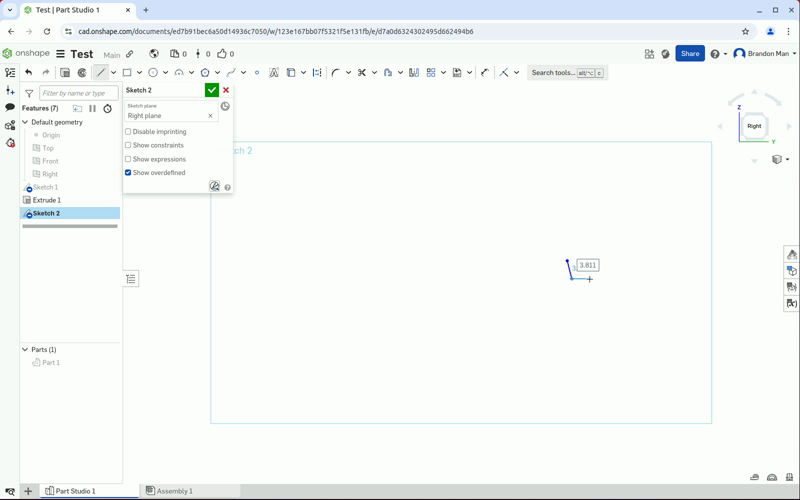
mouse_move(574, 289)
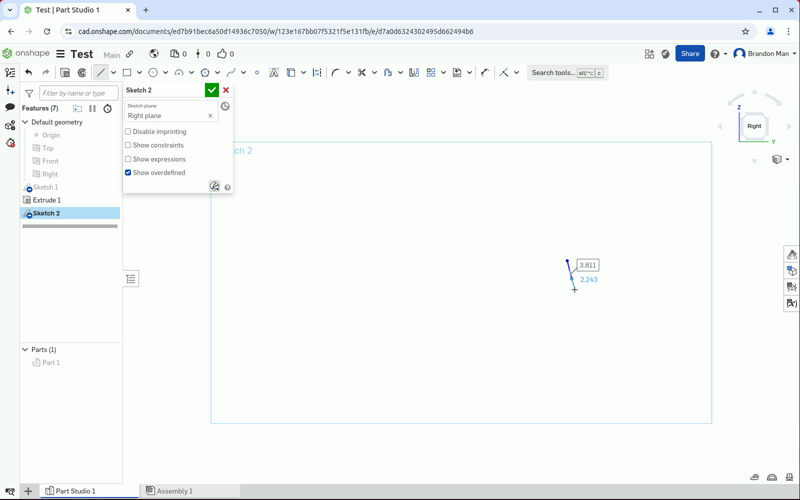
click(574, 289)
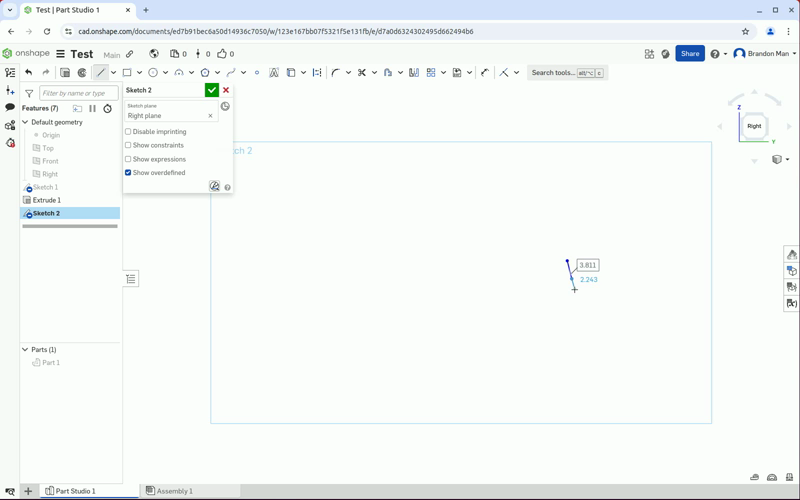
key_up(shift)
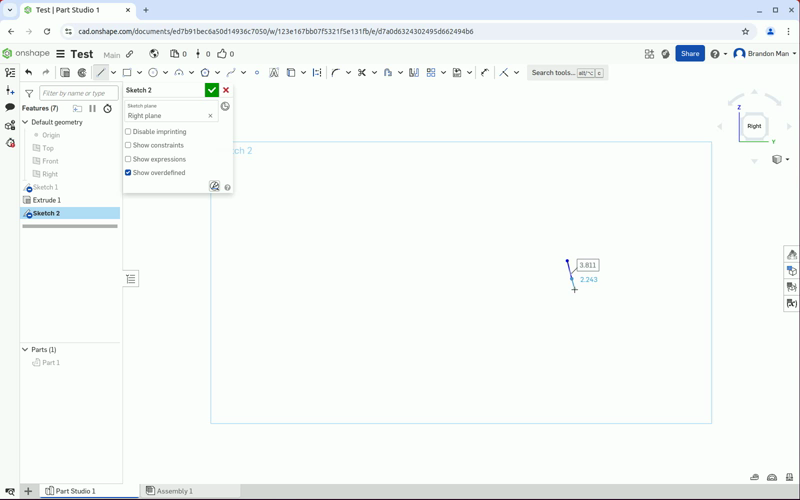
key_down(shift)
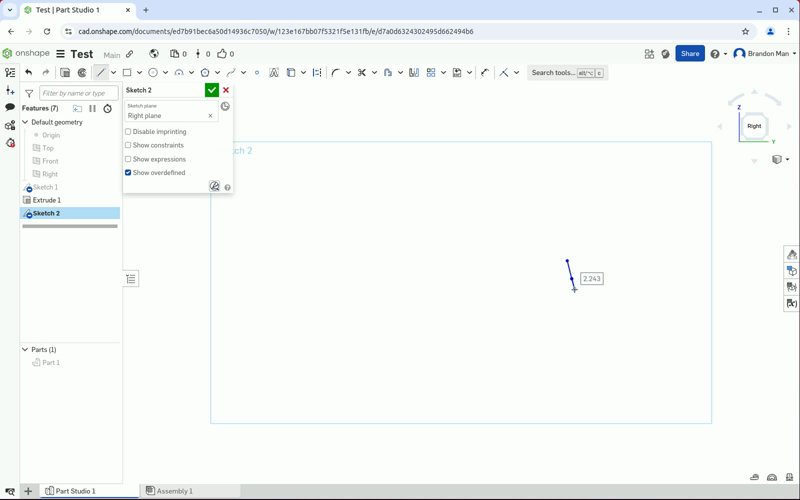
mouse_move(589, 289)
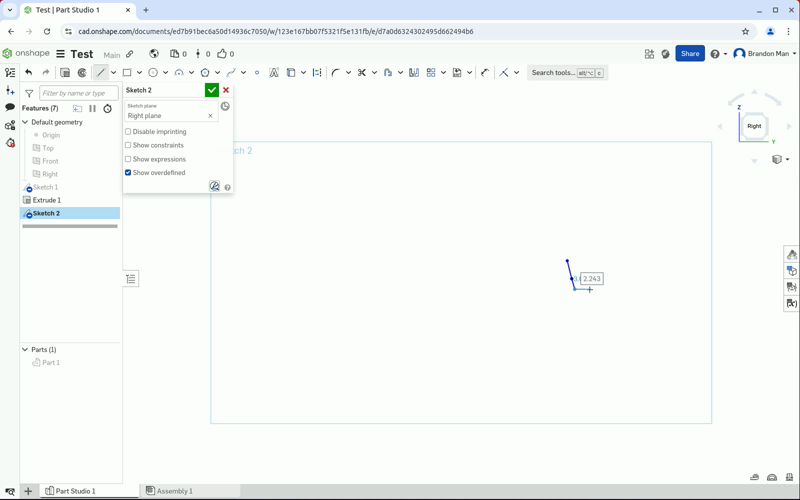
mouse_move(575, 291)
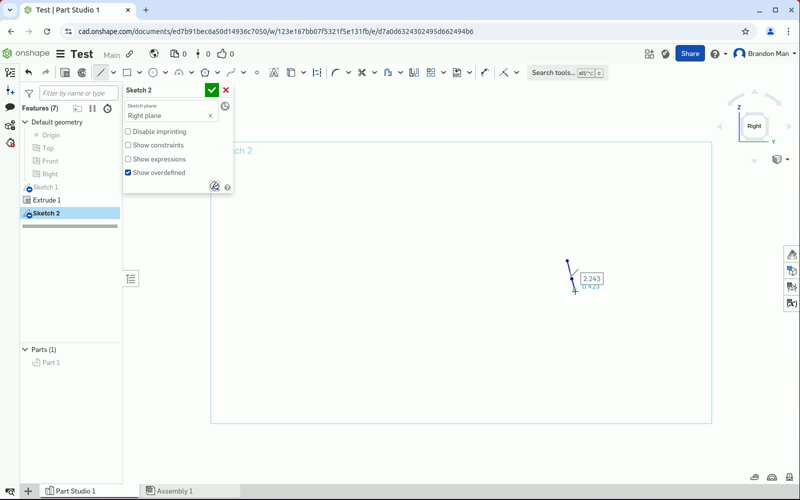
scroll(6)
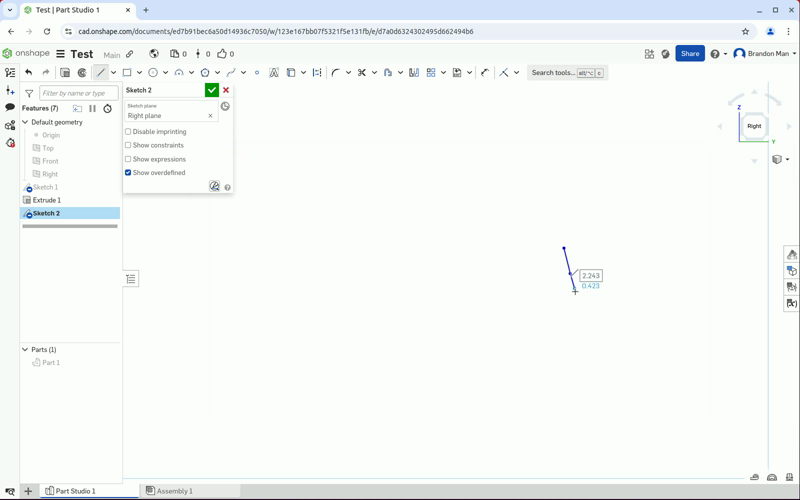
scroll(6)
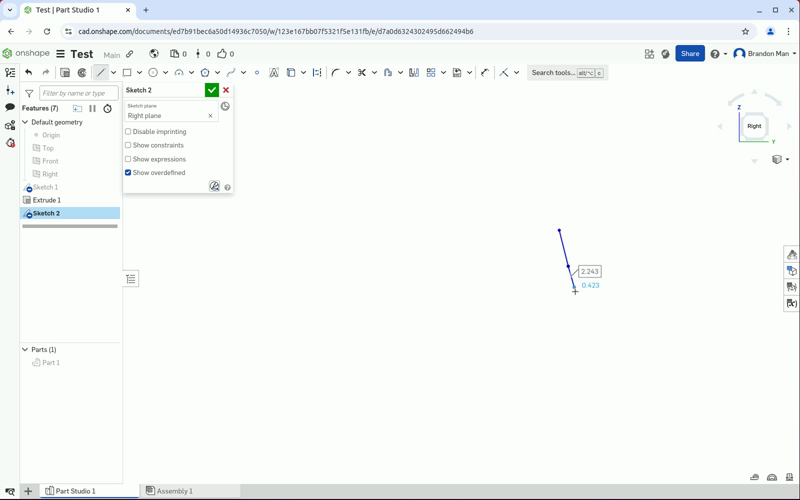
scroll(6)
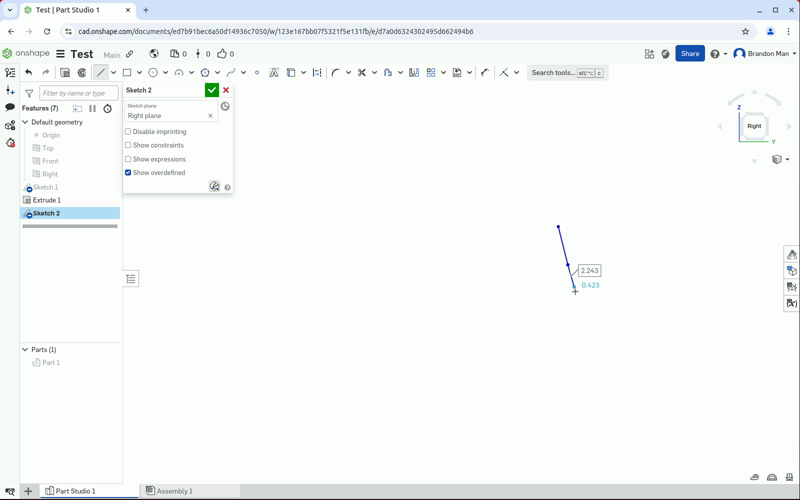
scroll(6)
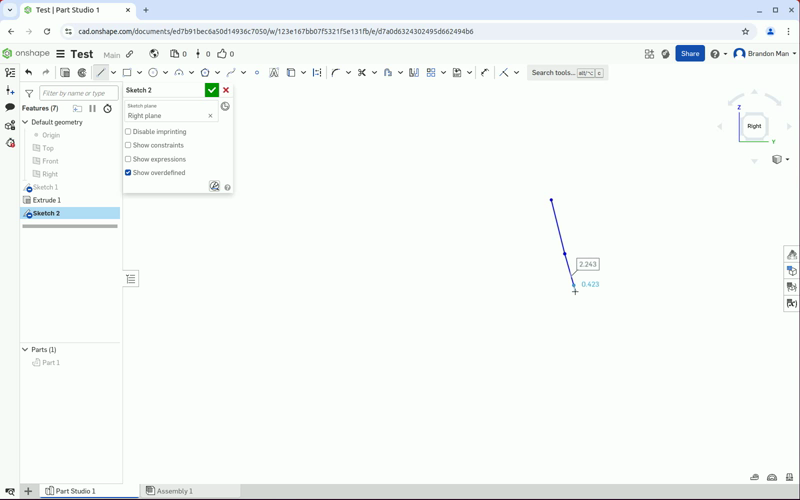
scroll(6)
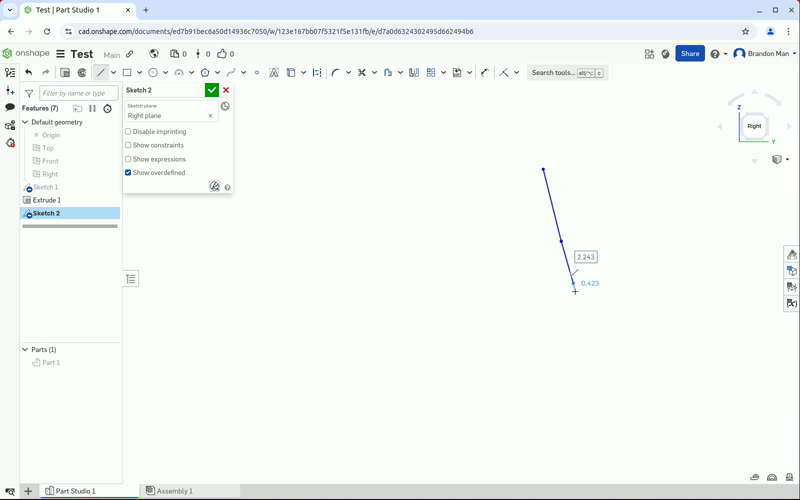
scroll(6)
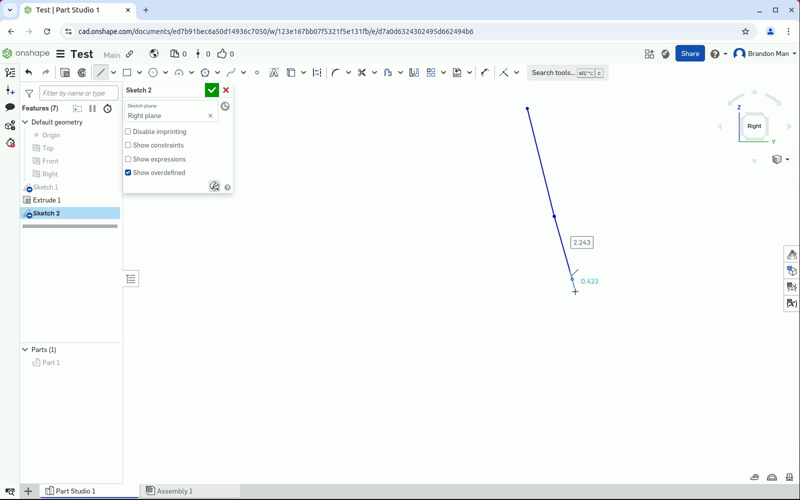
scroll(6)
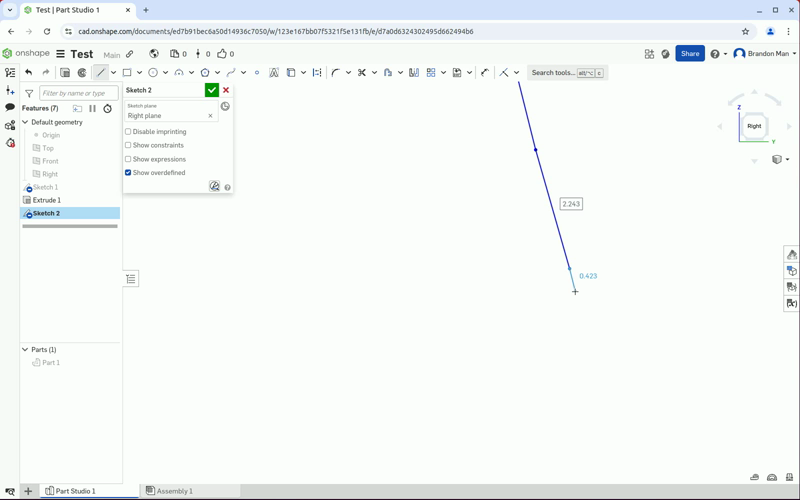
click(575, 291)
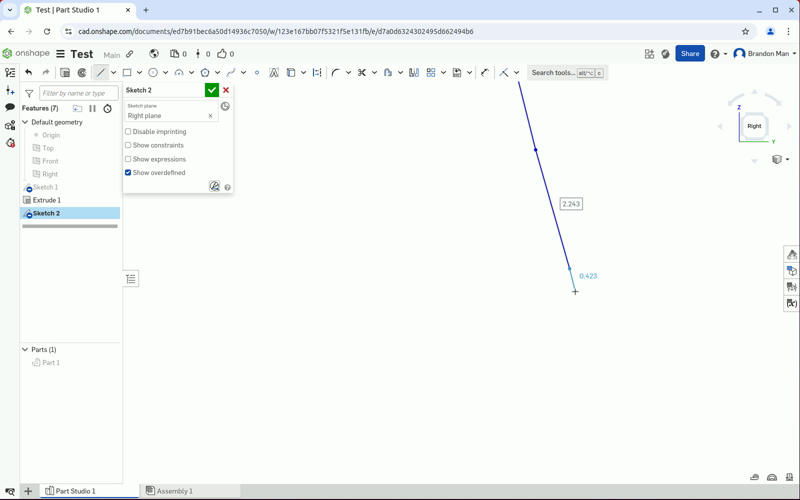
scroll(-6)
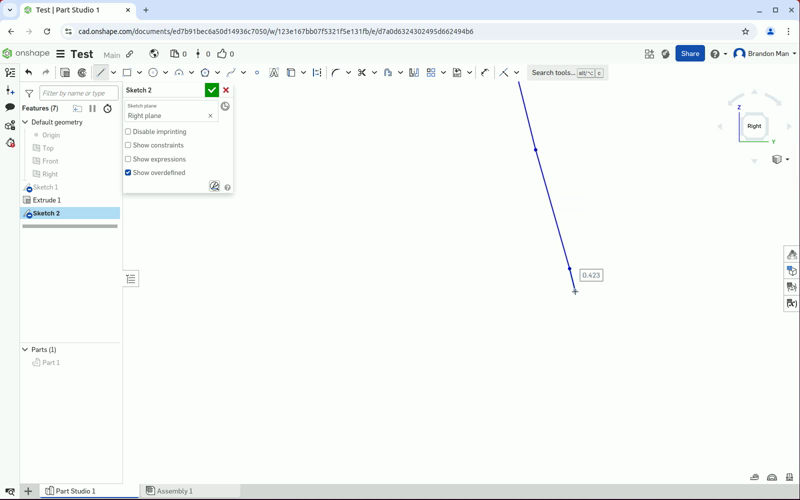
scroll(-6)
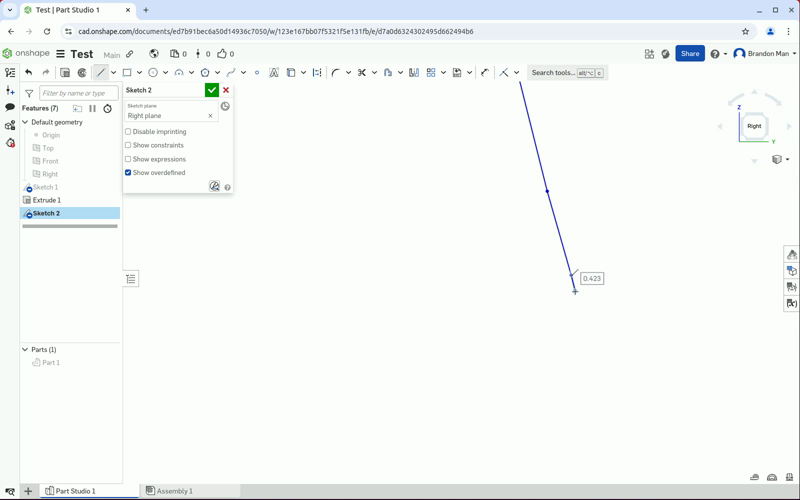
scroll(-6)
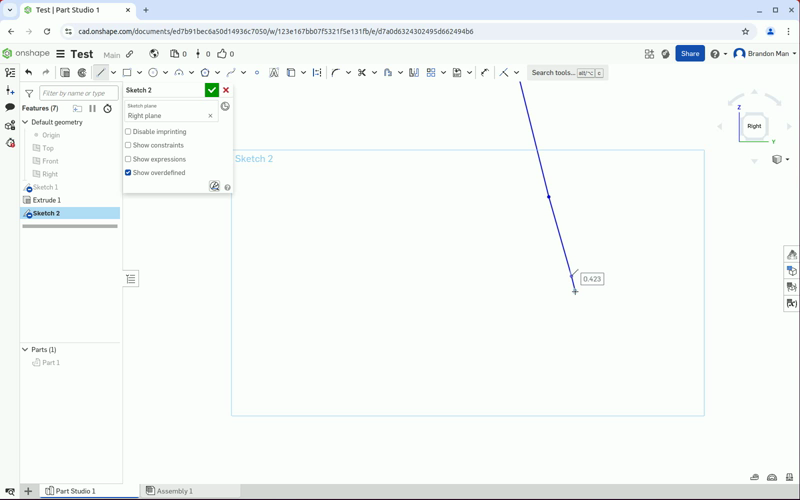
scroll(-6)
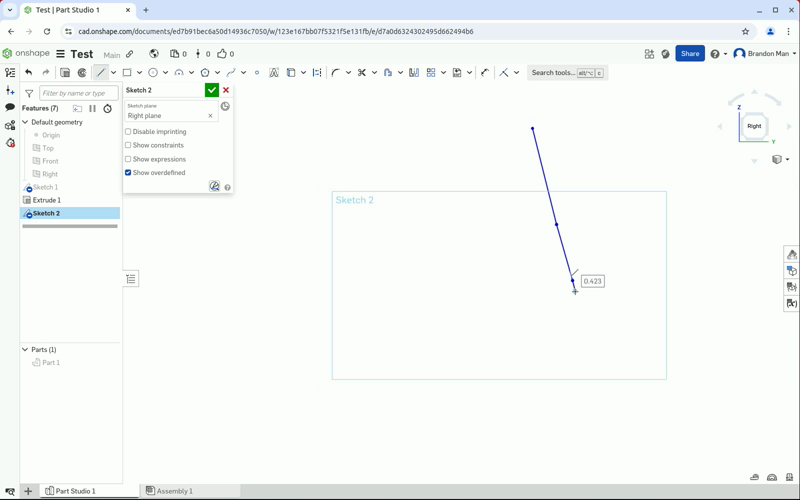
scroll(-6)
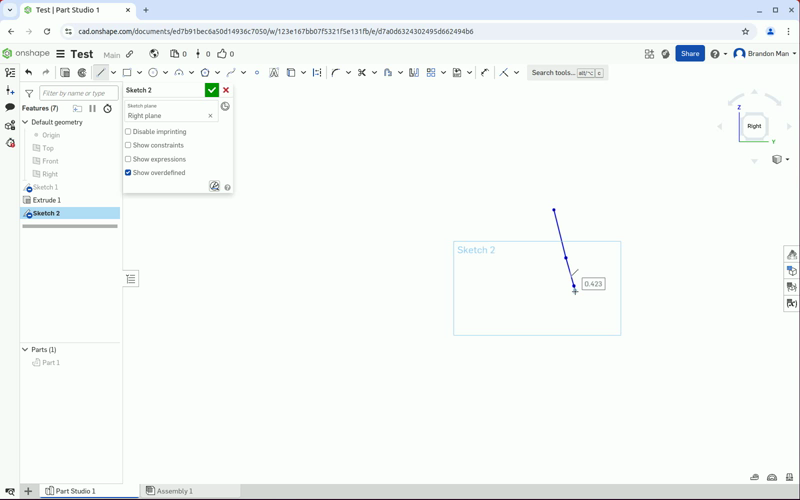
scroll(-6)
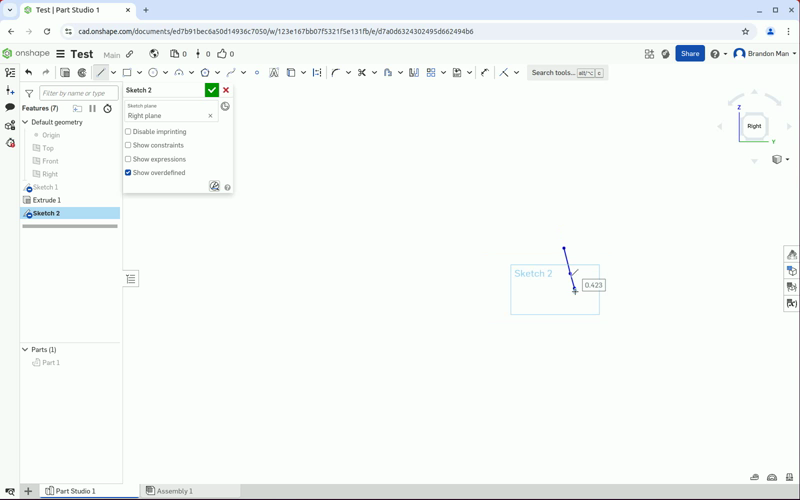
scroll(-6)
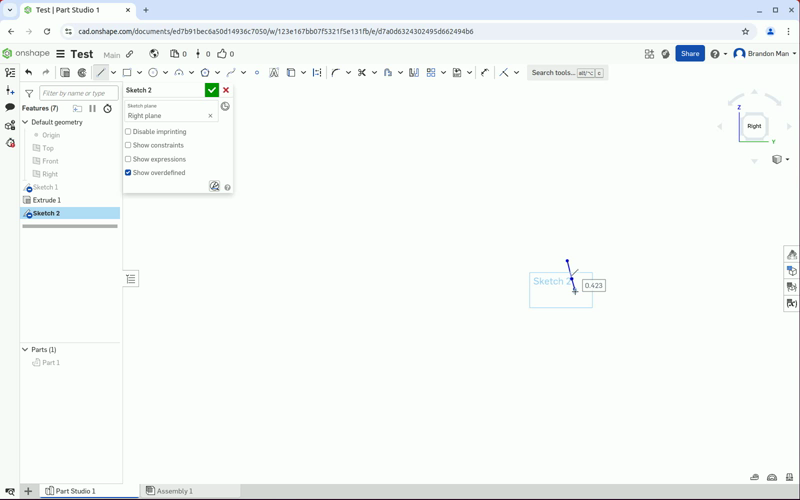
key_up(shift)
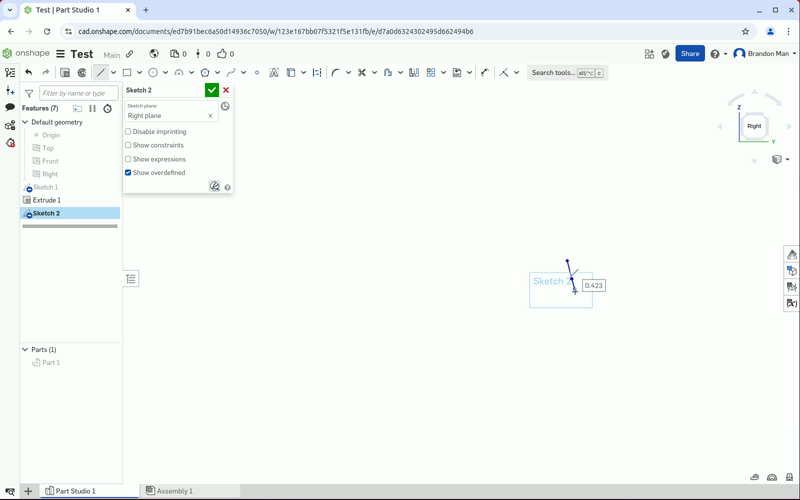
key_down(shift)
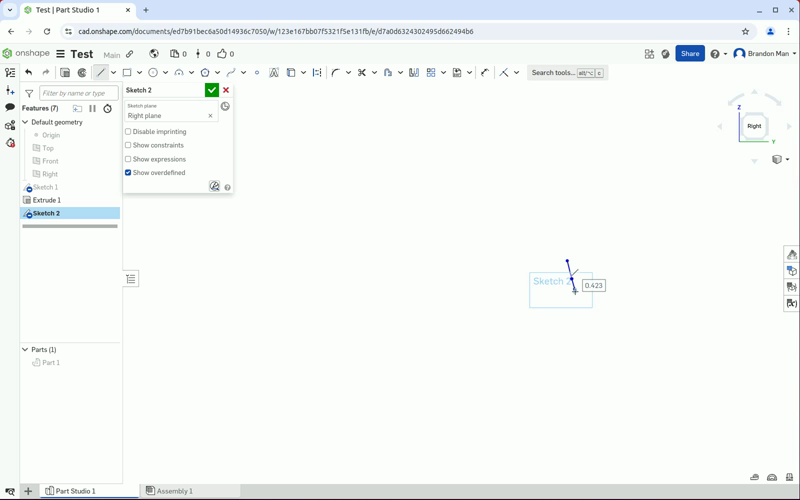
mouse_move(589, 291)
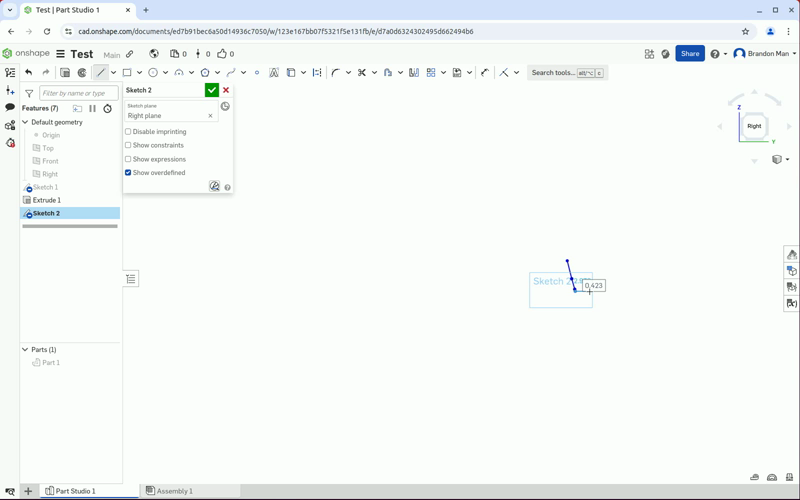
mouse_move(577, 299)
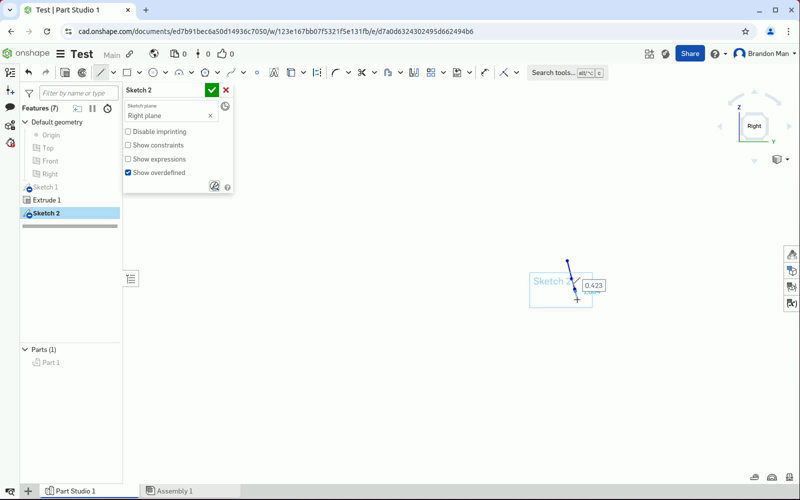
click(577, 299)
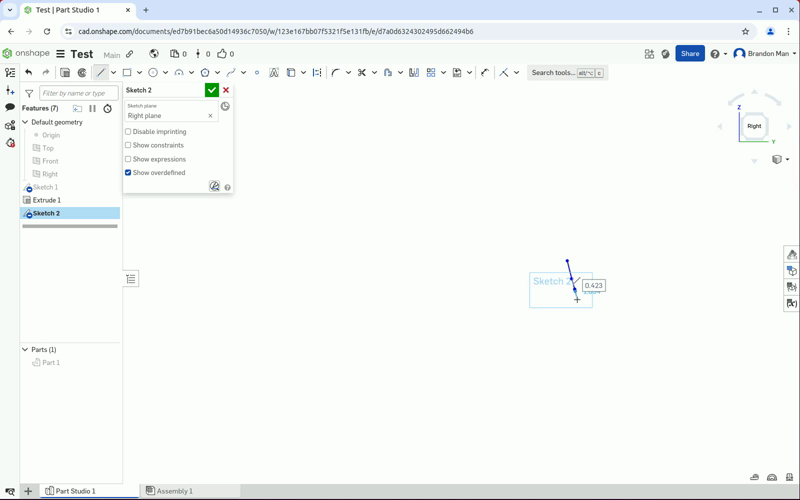
key_up(shift)
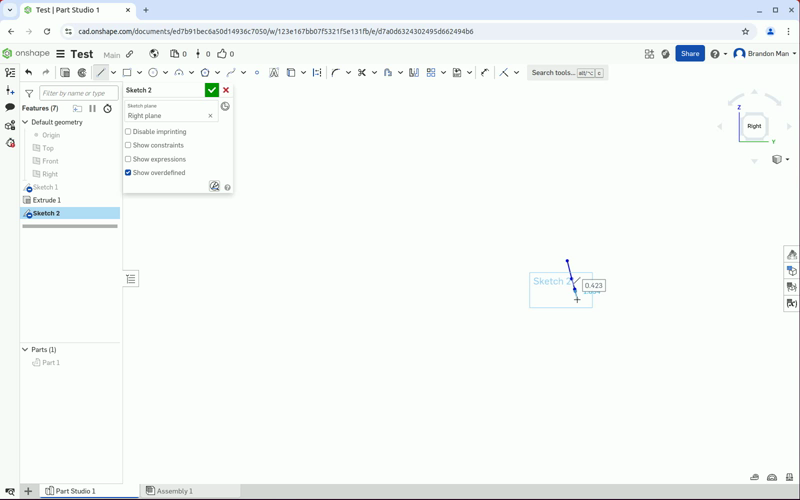
key_down(shift)
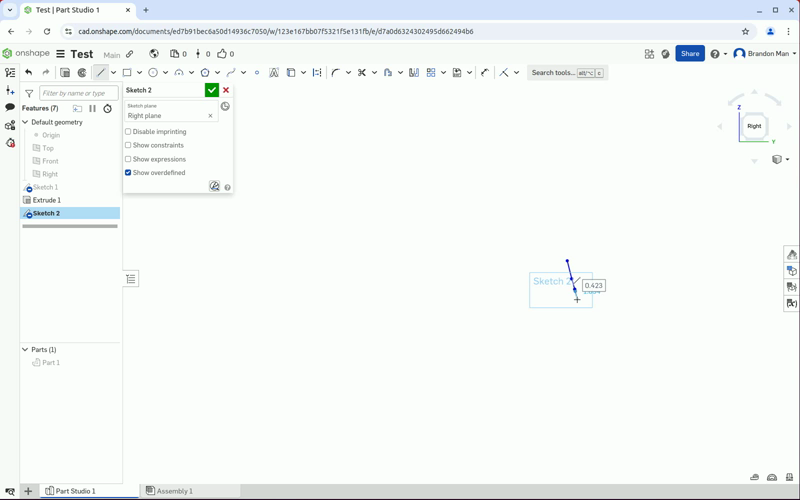
mouse_move(589, 299)
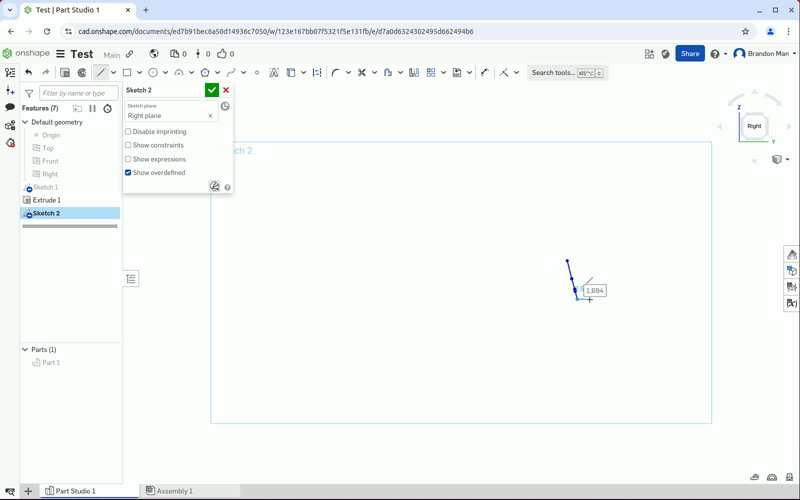
mouse_move(589, 290)
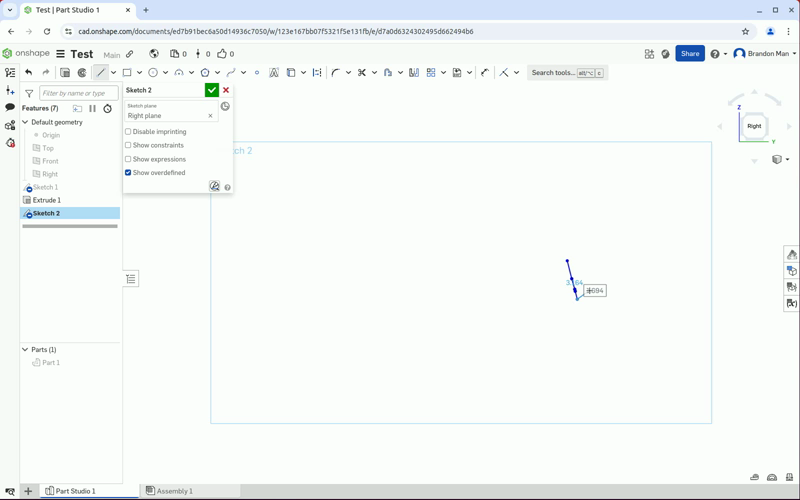
click(589, 290)
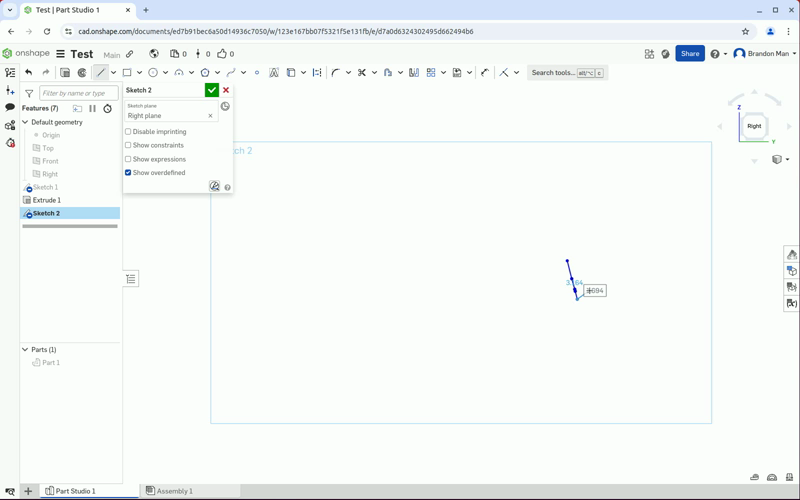
key_up(shift)
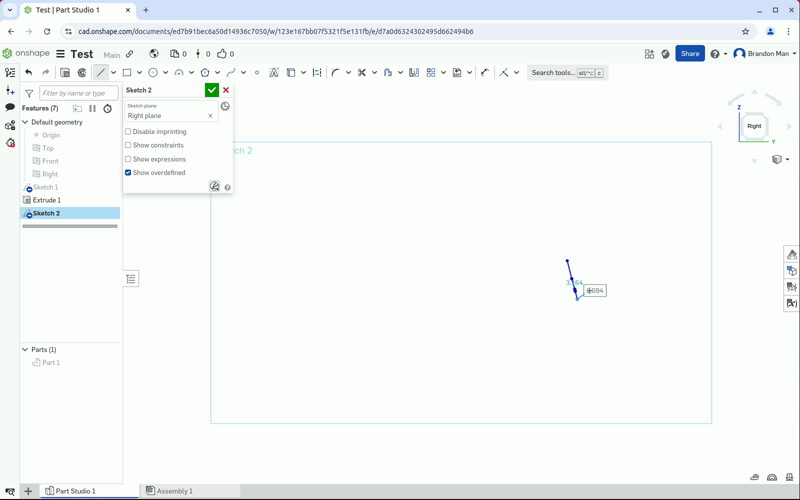
key_down(shift)
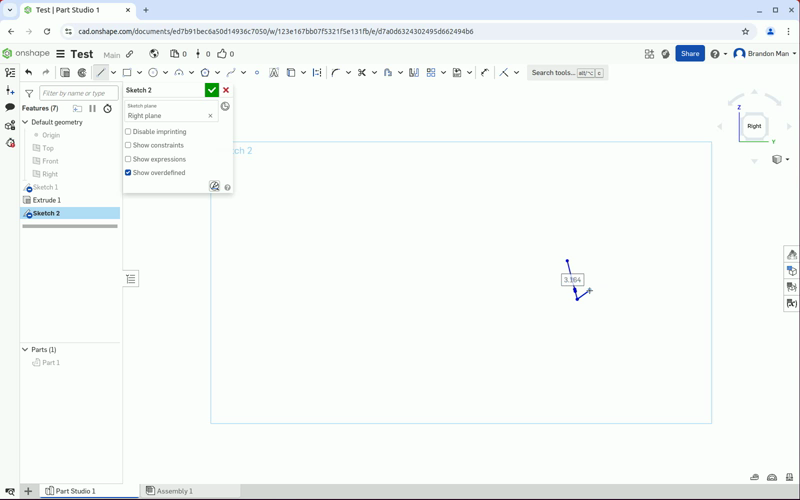
mouse_move(589, 290)
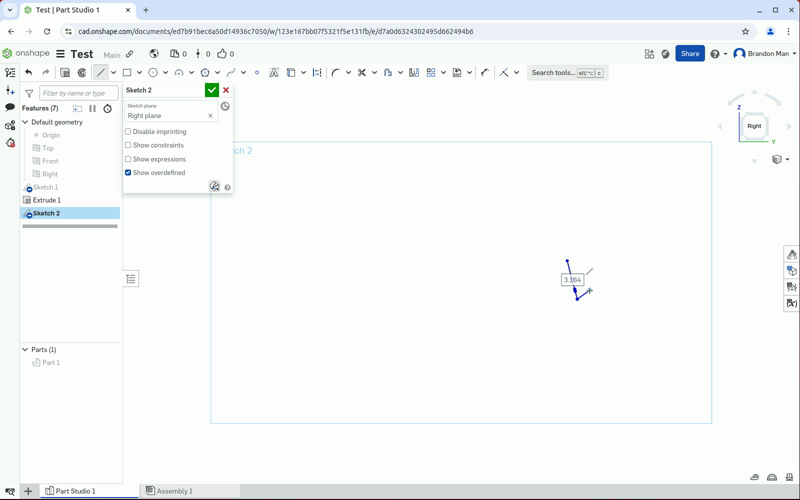
mouse_move(589, 252)
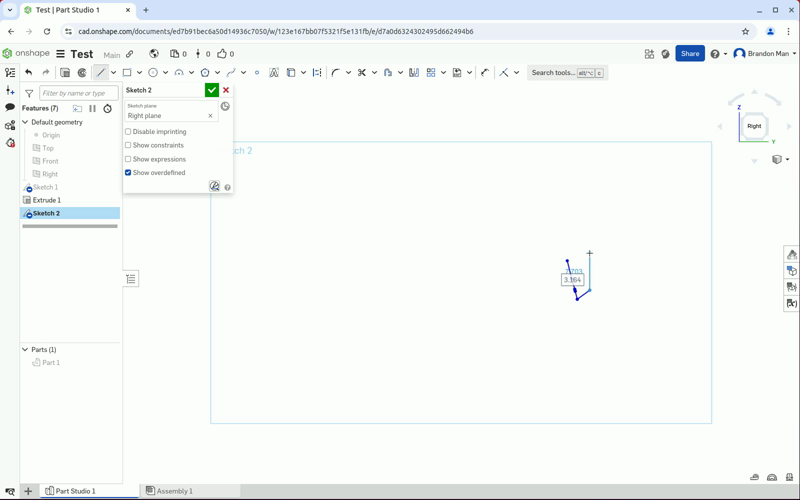
click(589, 252)
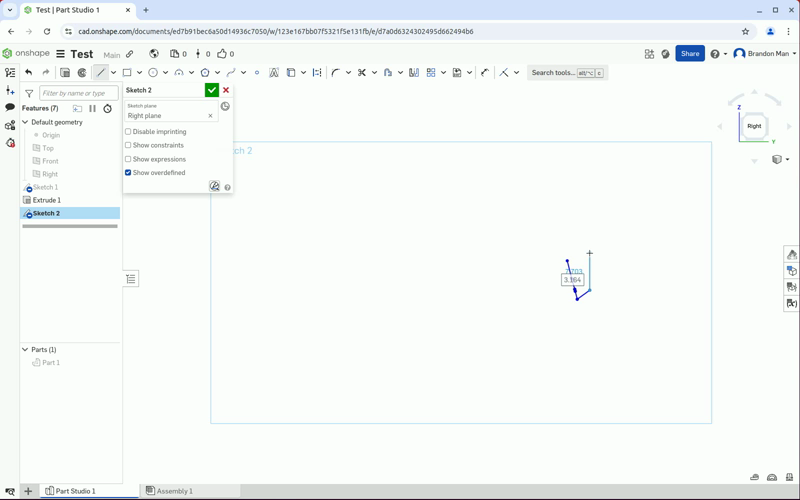
key_up(shift)
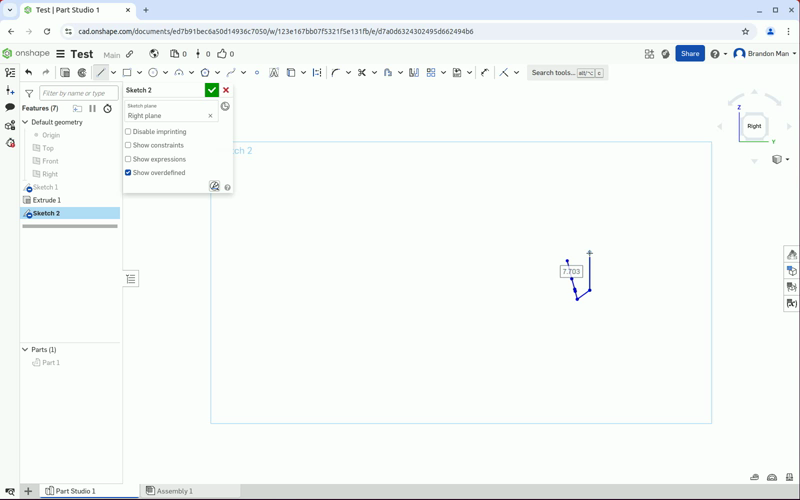
mouse_move(589, 252)
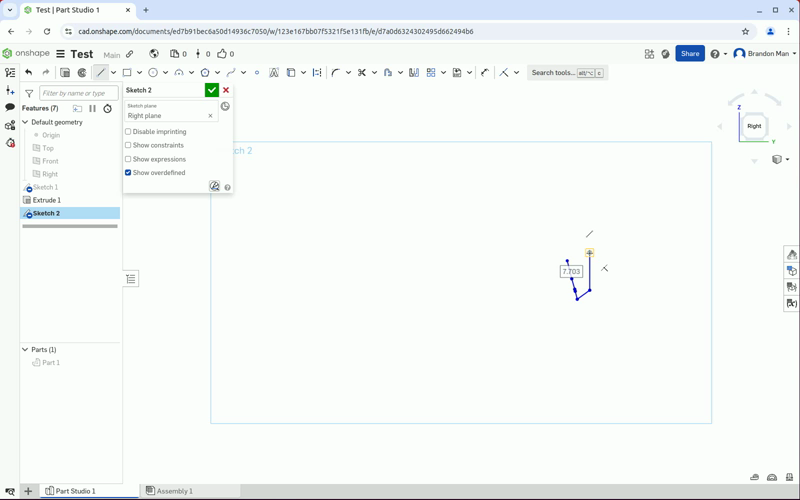
key_down(shift)
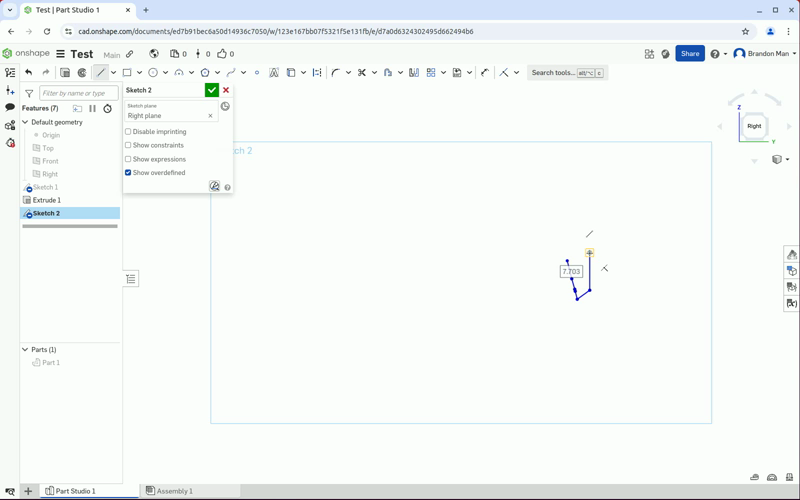
mouse_move(567, 260)
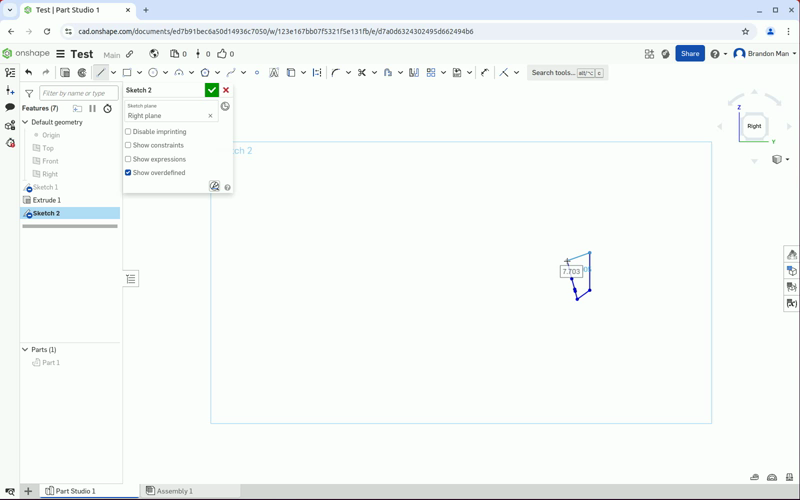
key_up(shift)
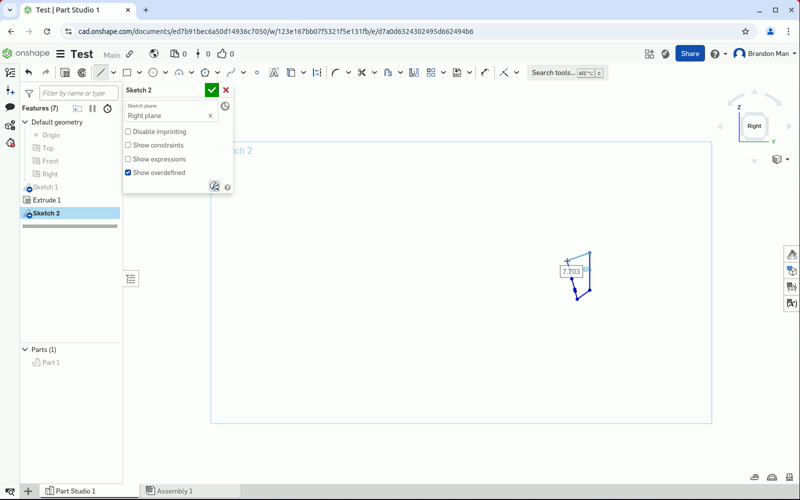
click(567, 260)
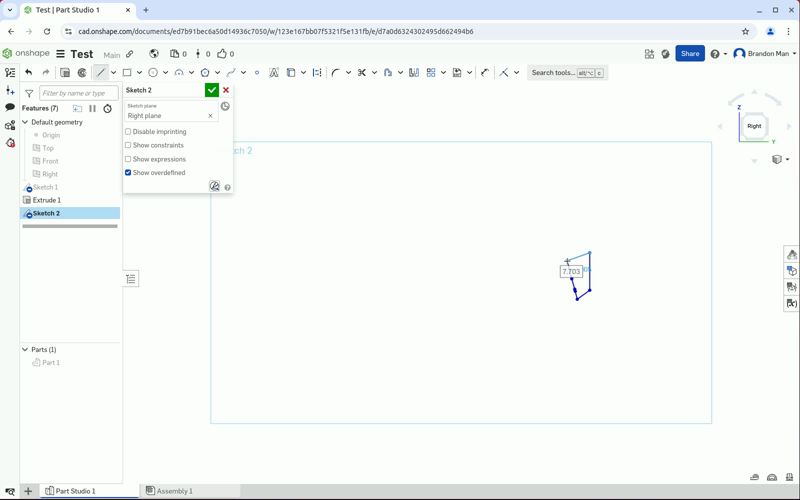
key(esc)
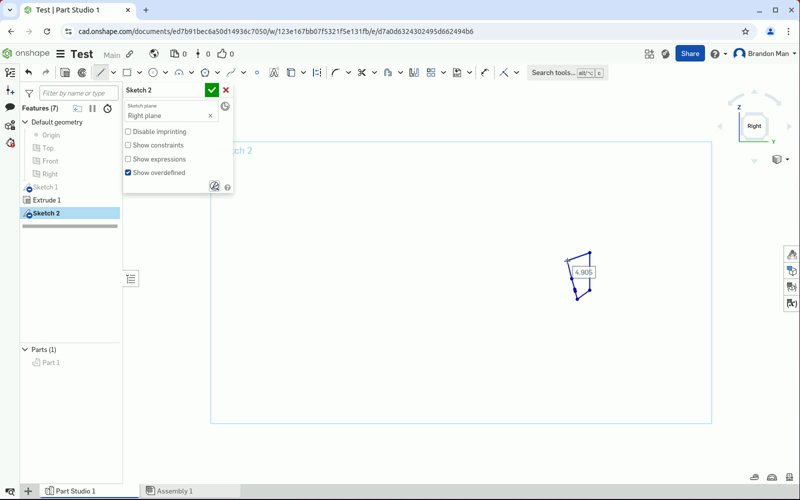
mouse_move(589, 265)
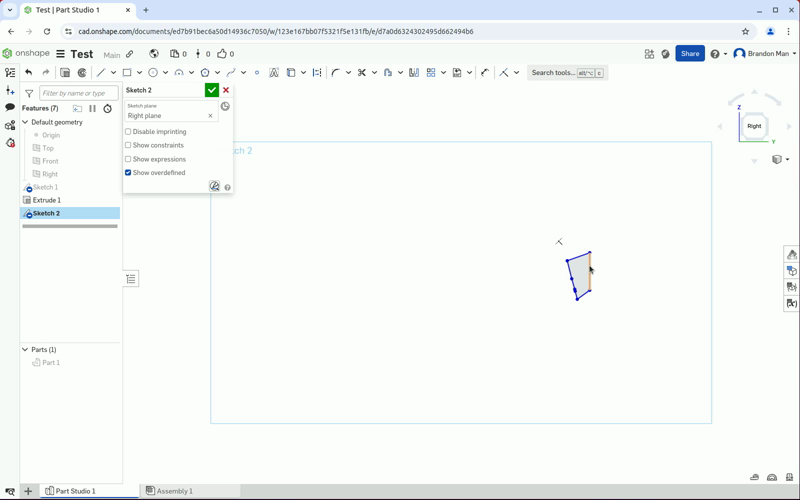
scroll(6)
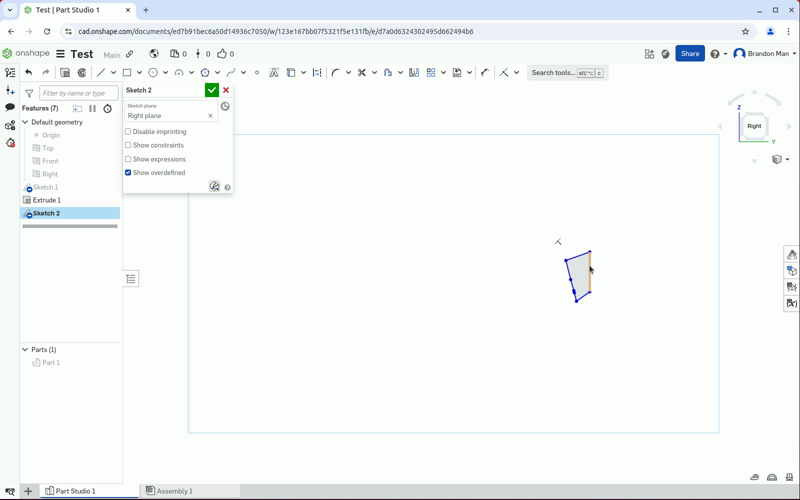
scroll(6)
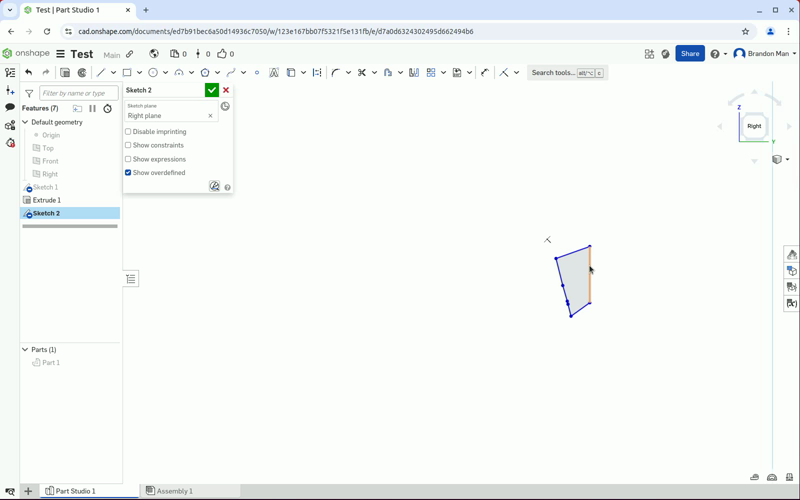
scroll(6)
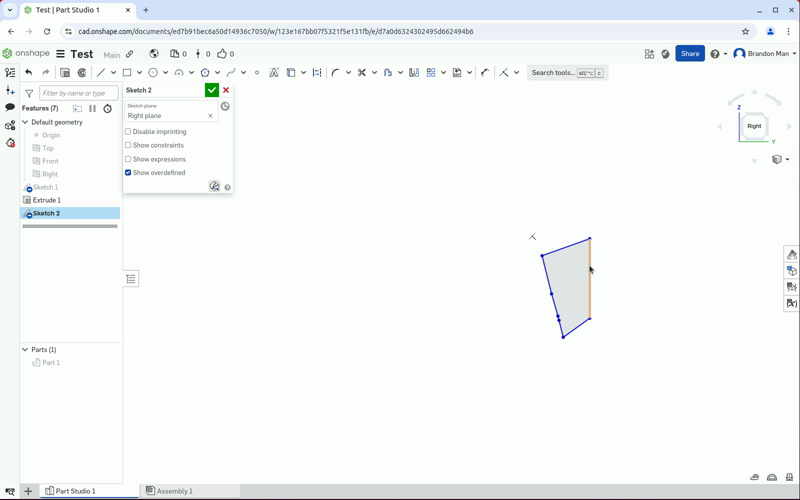
scroll(6)
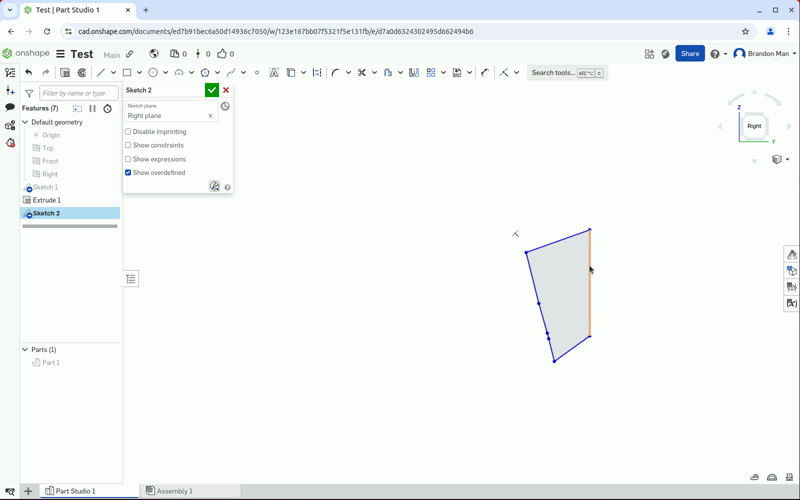
scroll(6)
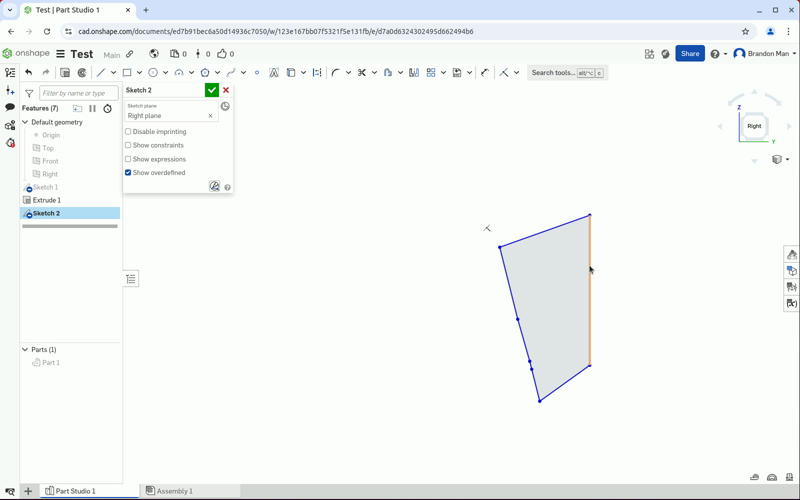
scroll(6)
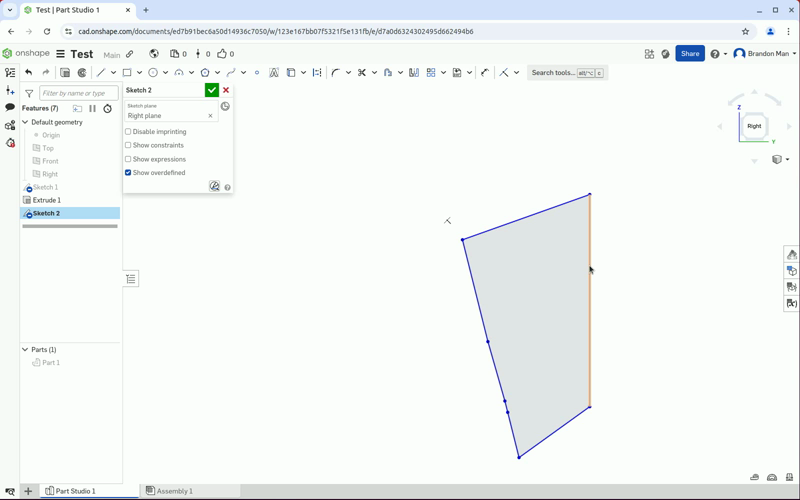
scroll(6)
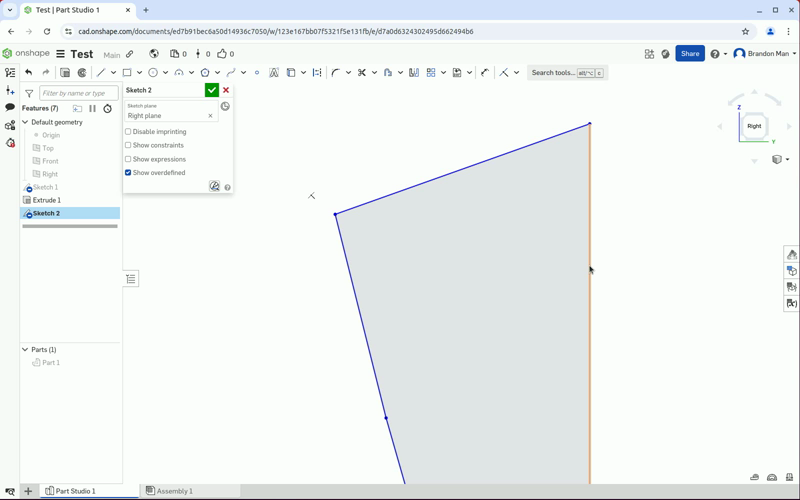
click(589, 265)
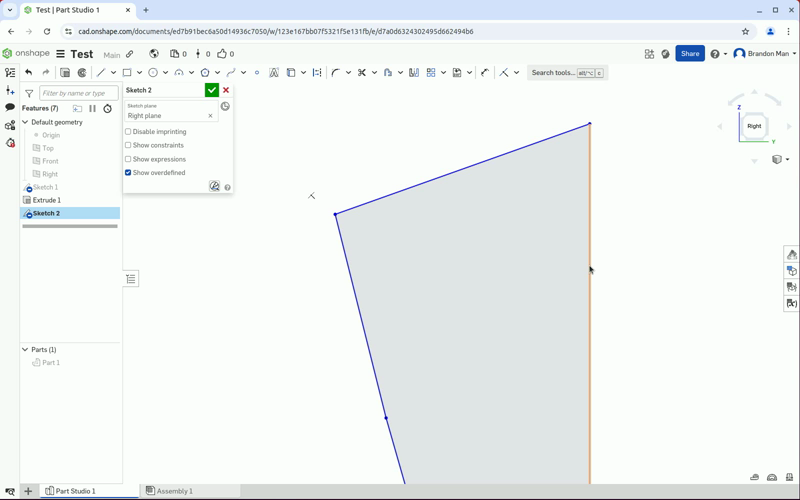
scroll(-6)
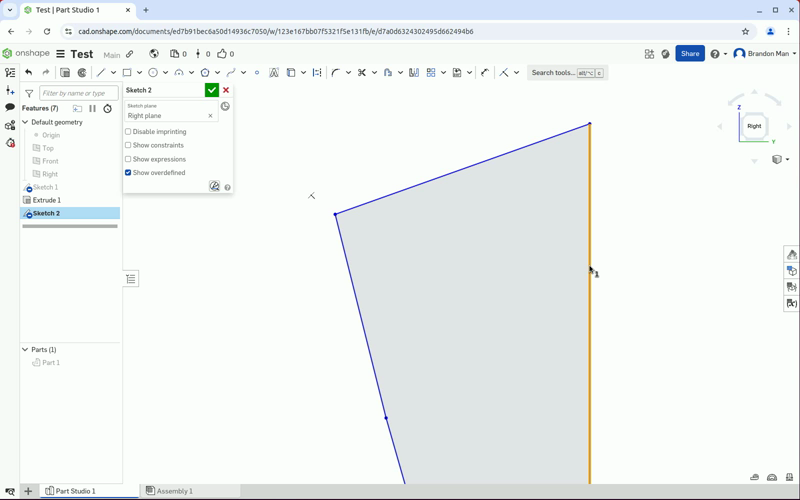
scroll(-6)
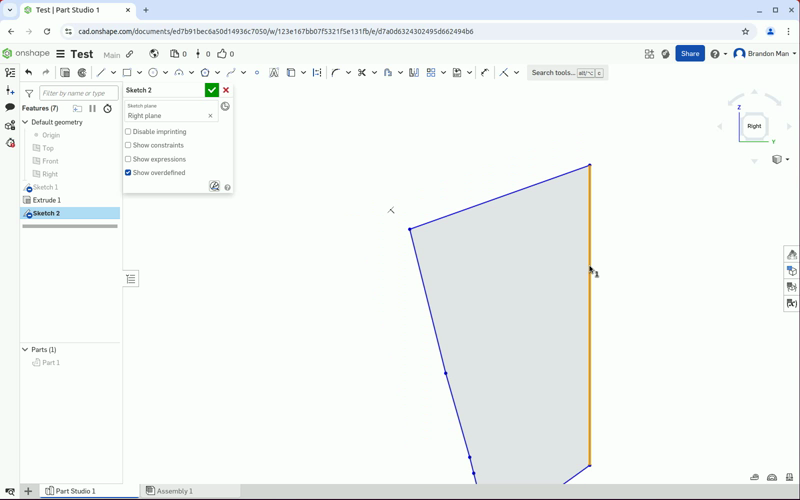
scroll(-6)
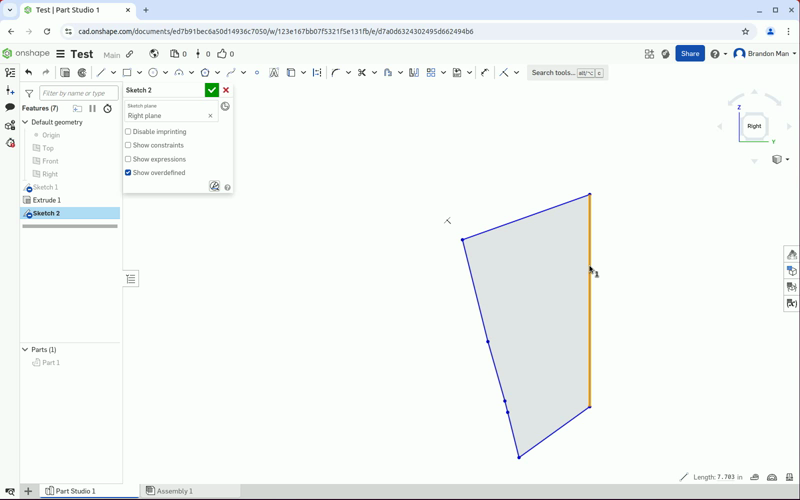
scroll(-6)
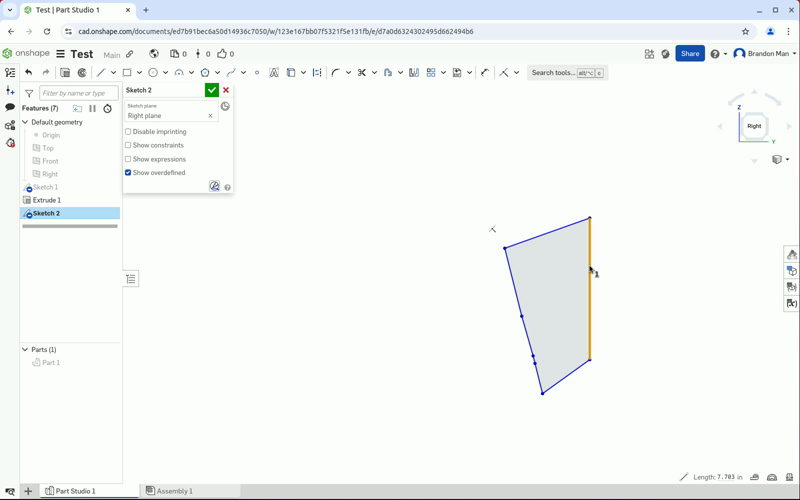
scroll(-6)
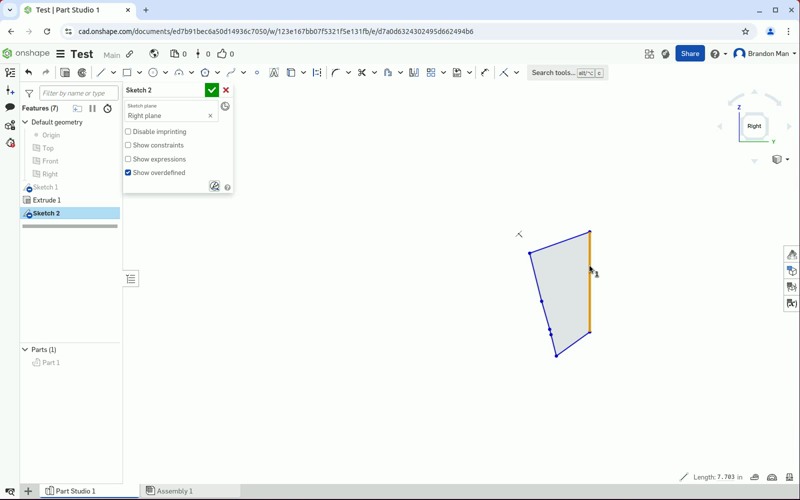
scroll(-6)
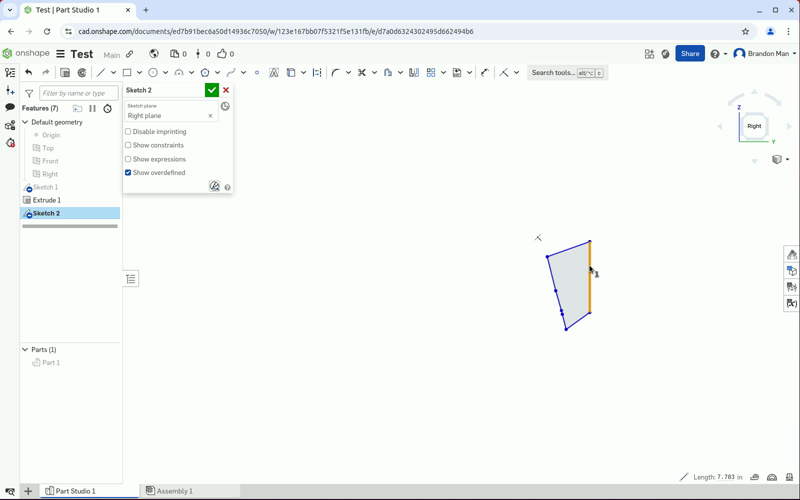
scroll(-6)
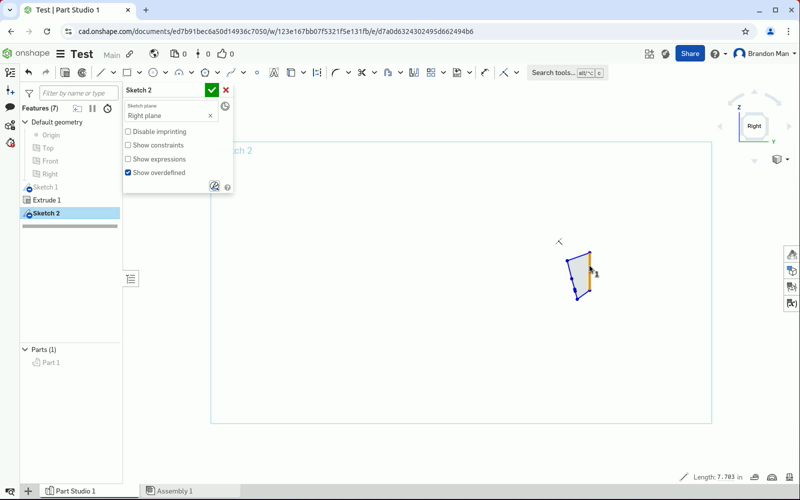
mouse_move(73, 352)
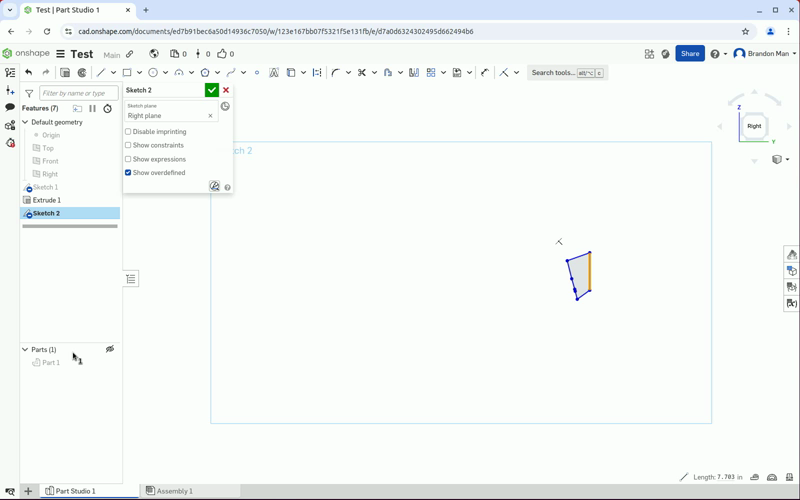
key(shift+y)
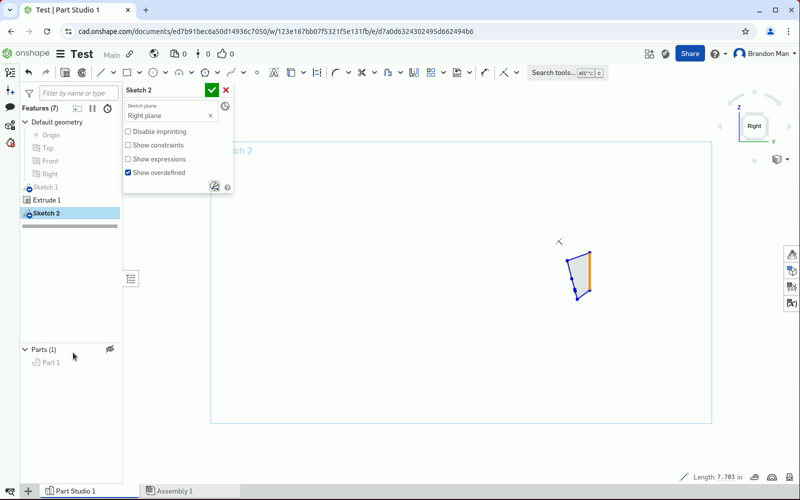
key(shift+e)
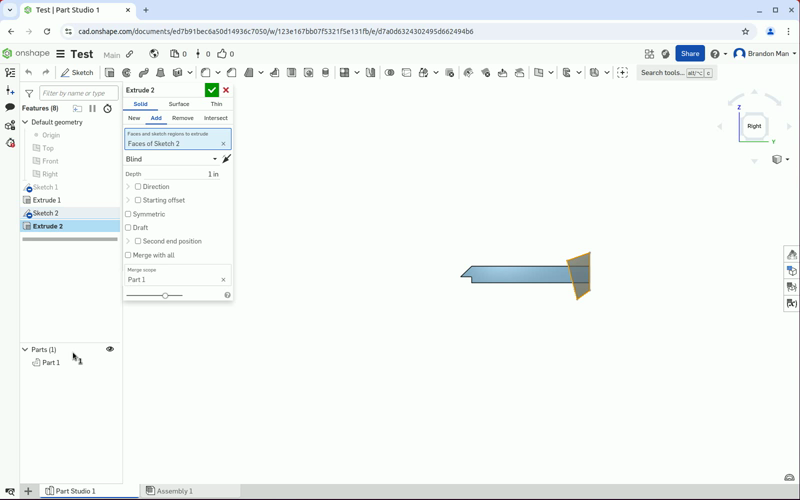
mouse_move(143, 106)
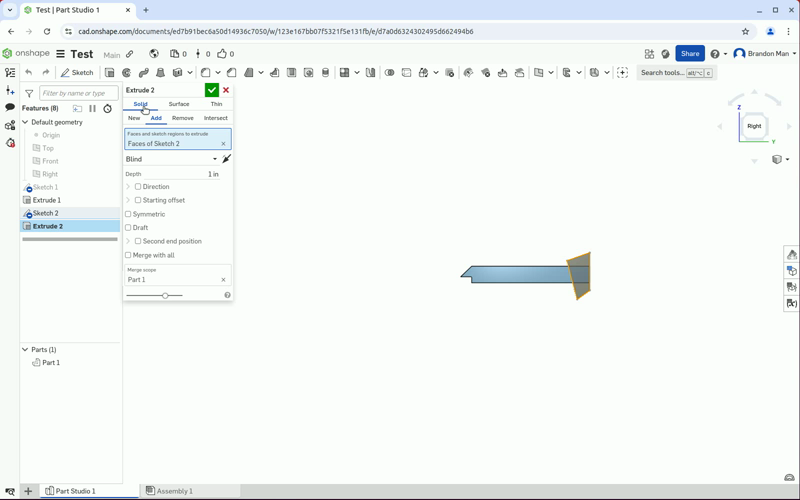
click(143, 106)
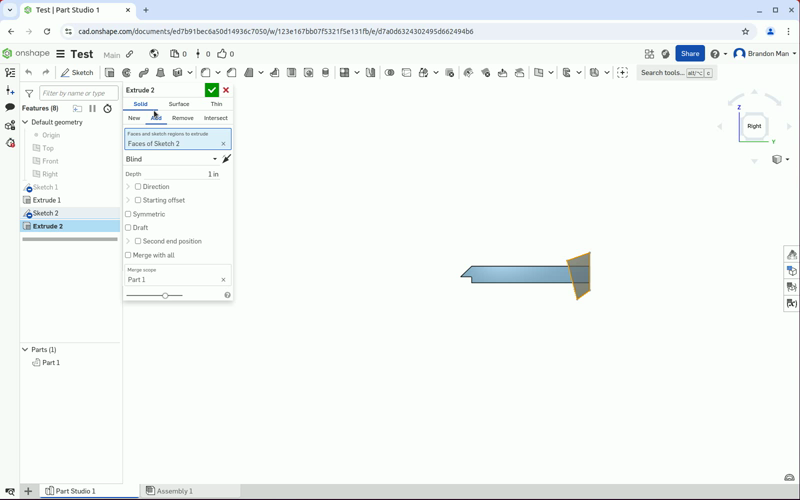
mouse_move(186, 120)
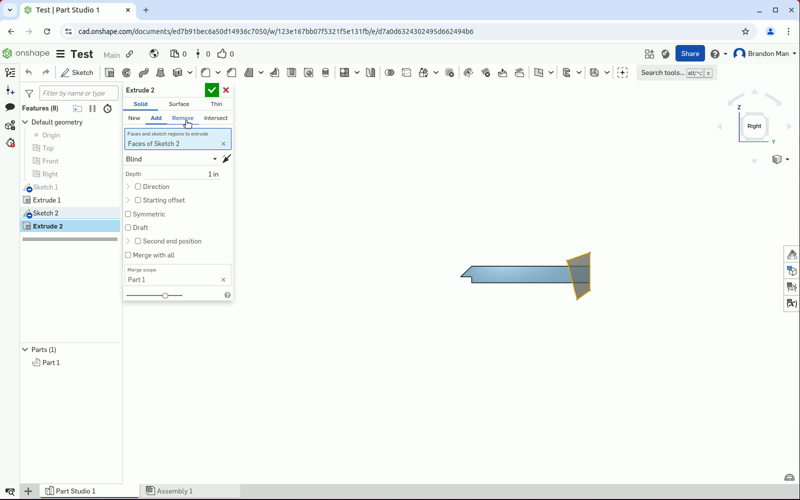
click(186, 120)
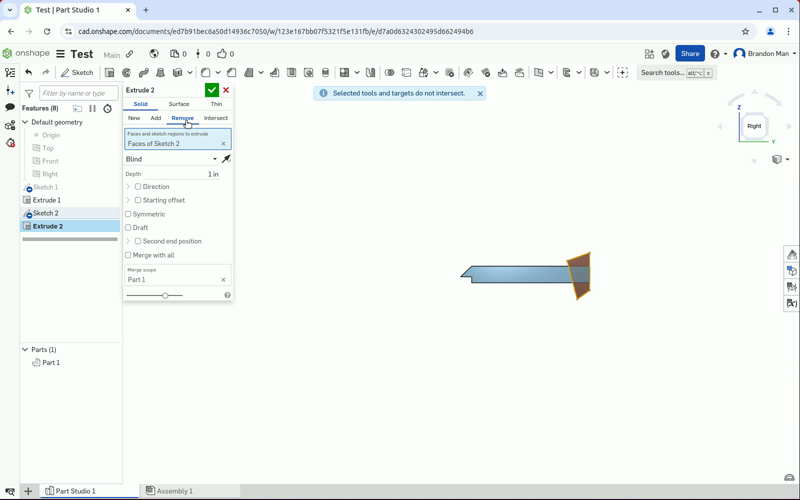
key(tab, 4)
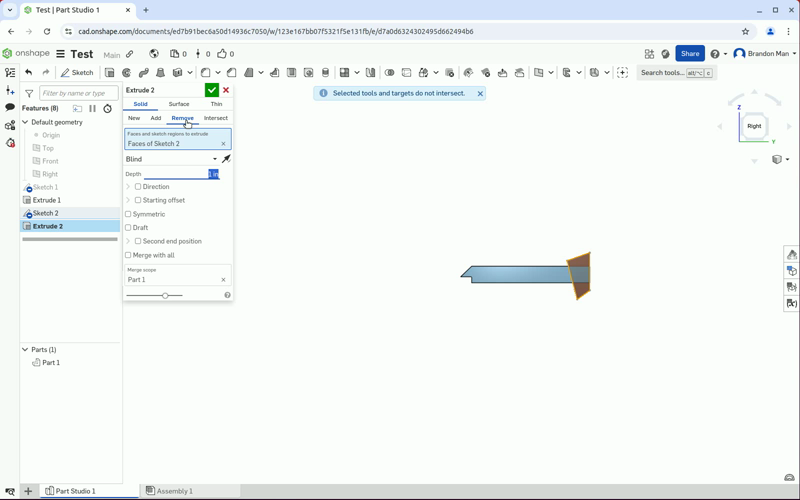
text(-17.813)
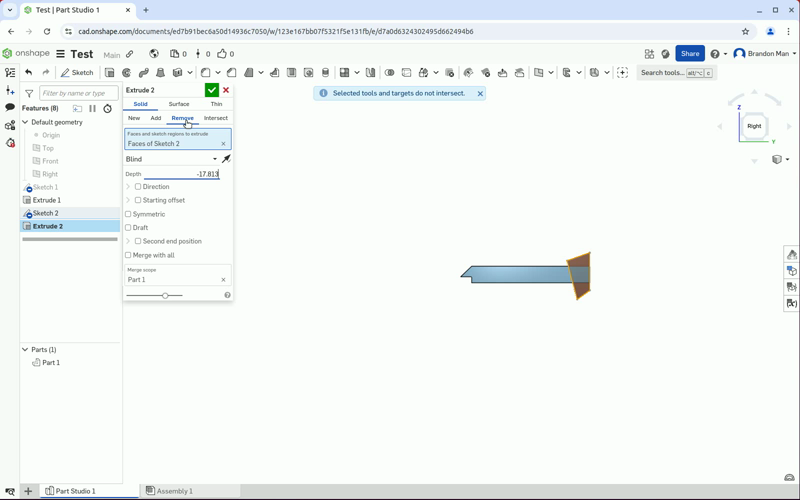
key(tab, 6)
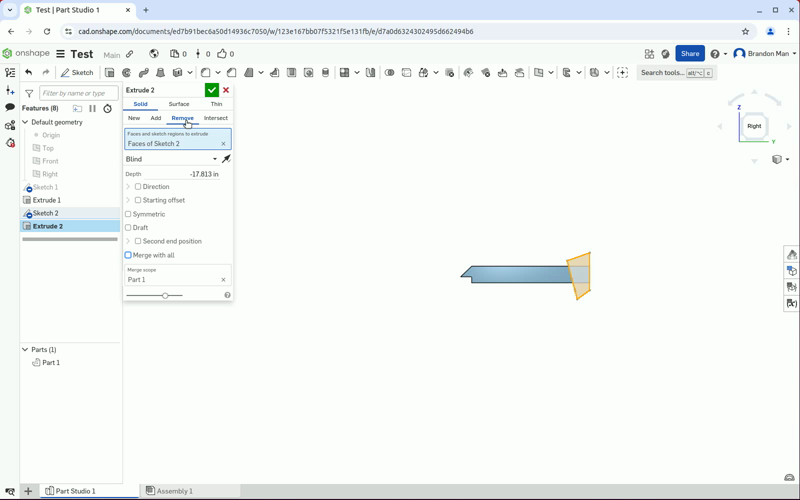
key(space)
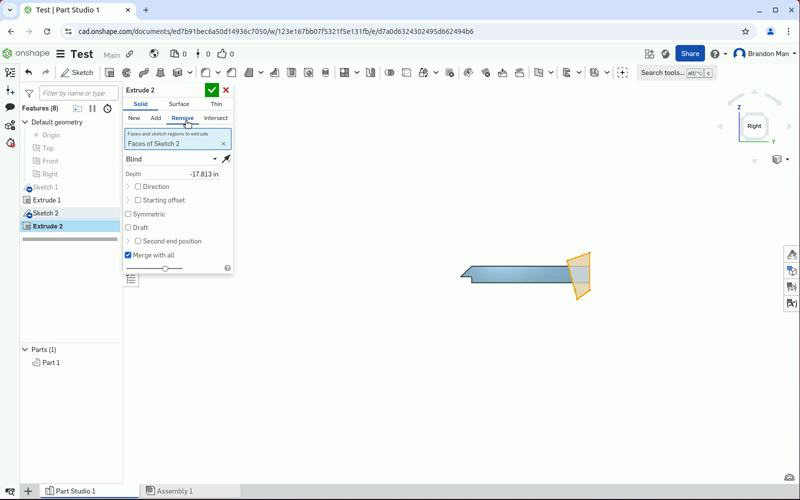
key(enter)
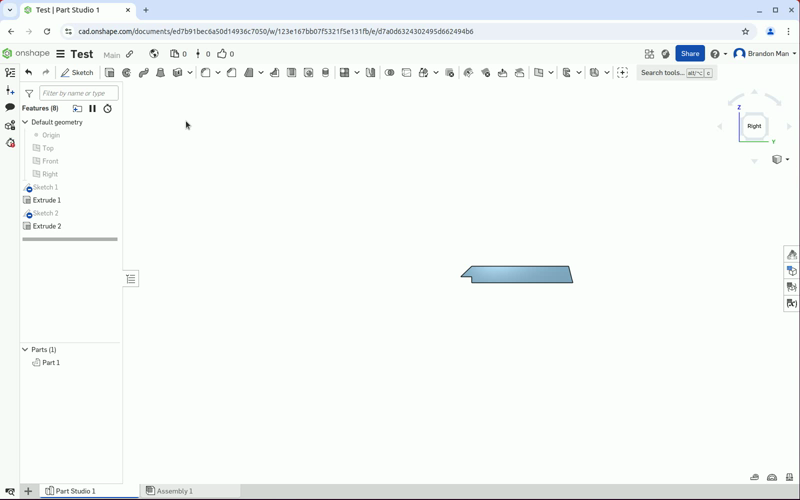
key(shift+h)
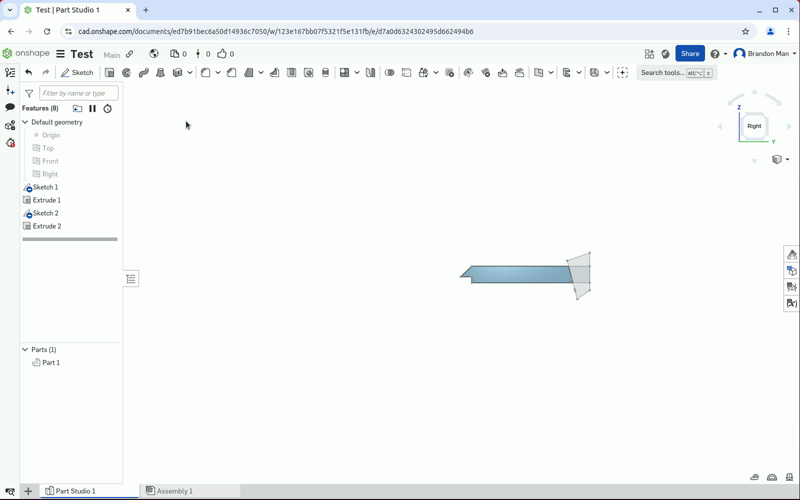
key(shift+h)
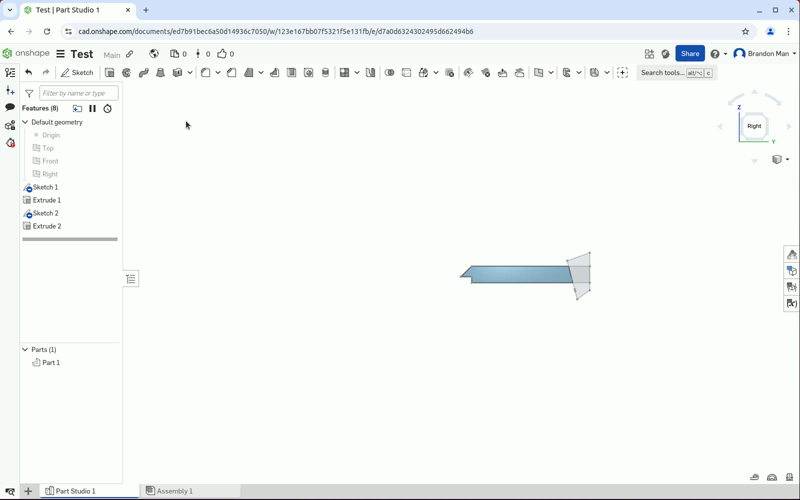
key(shift+7)
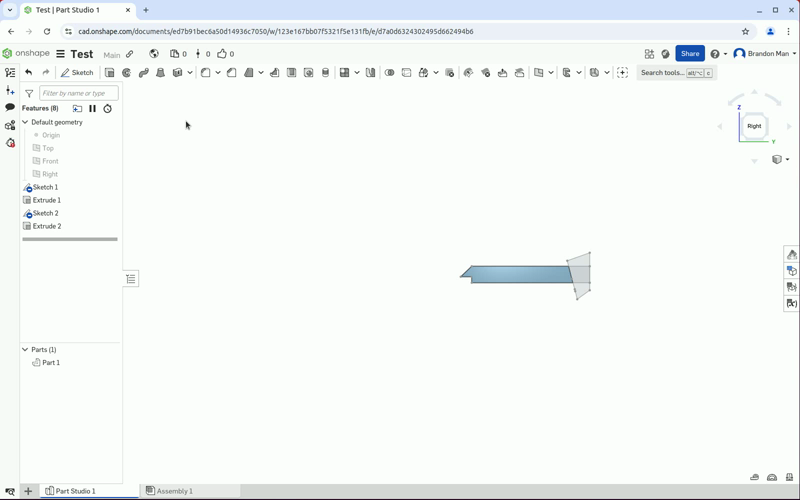
key(right, 2)
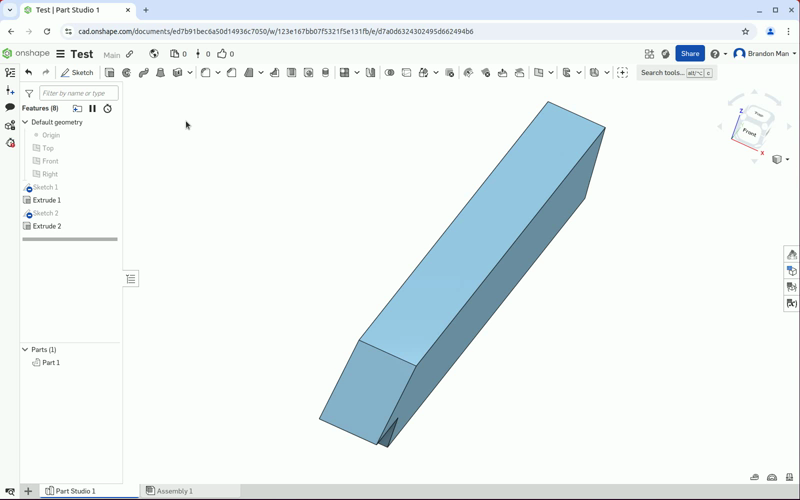
key(down, 2)
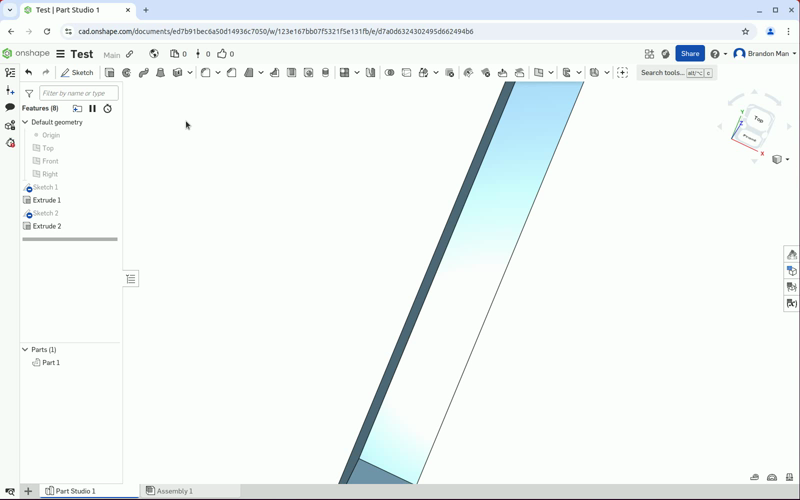
key(up, 2)
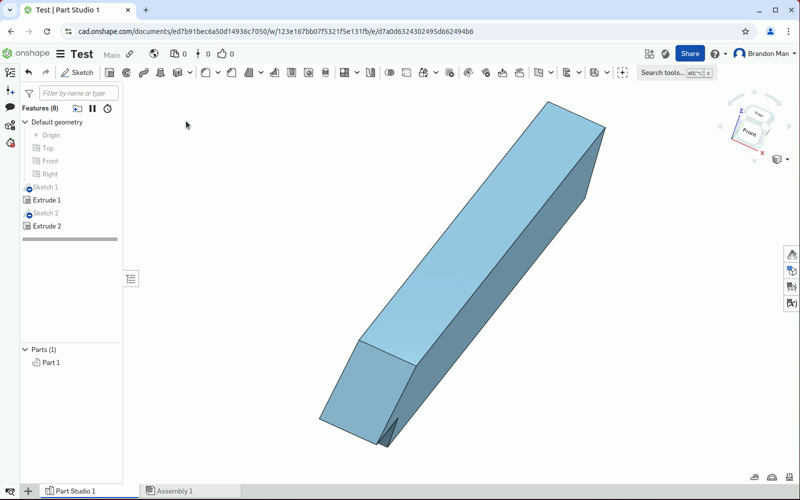
key(left, 2)
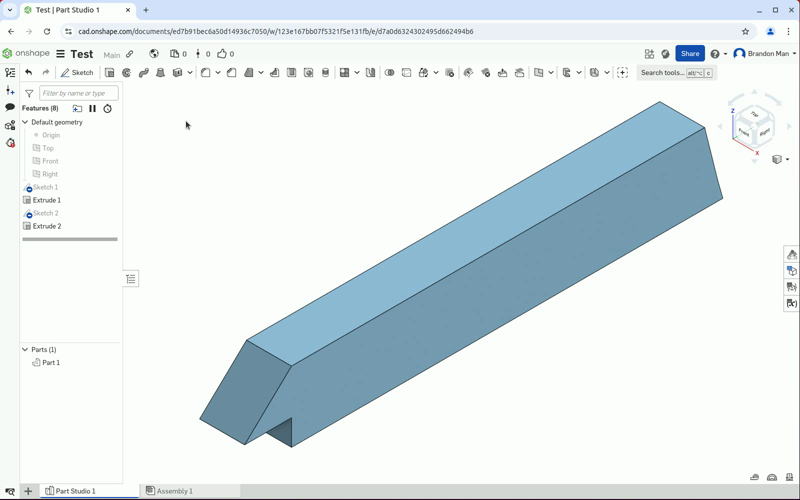
mouse_move(73, 189)
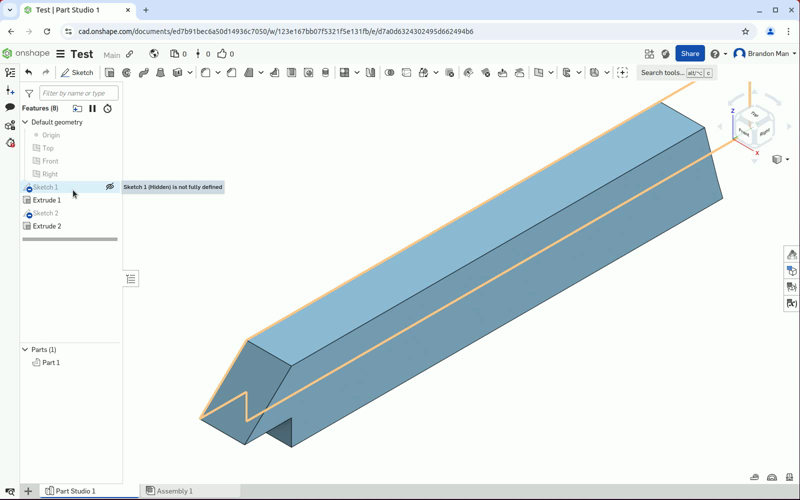
click(73, 189)